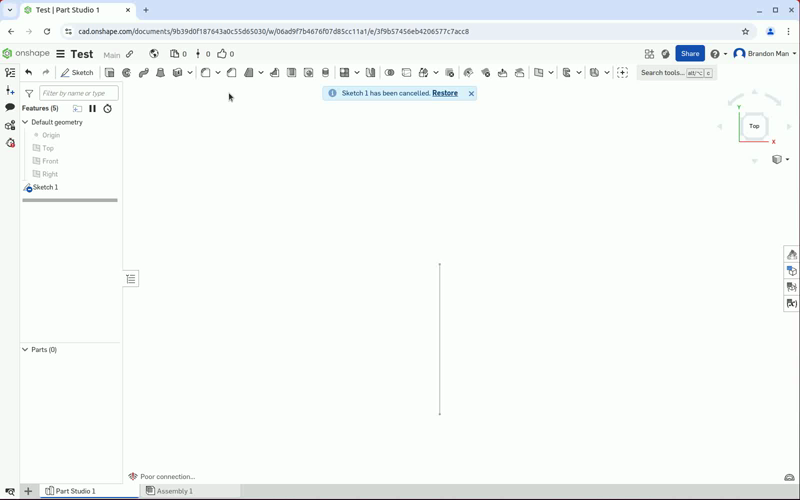
key(shift+h)
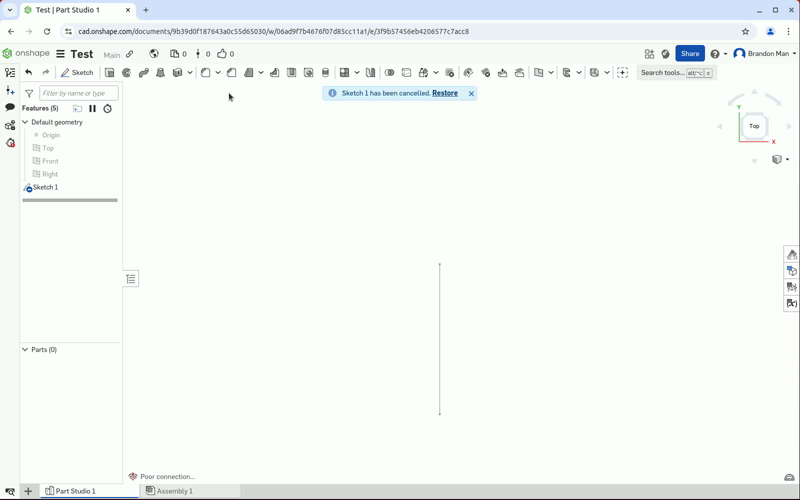
key(shift+s)
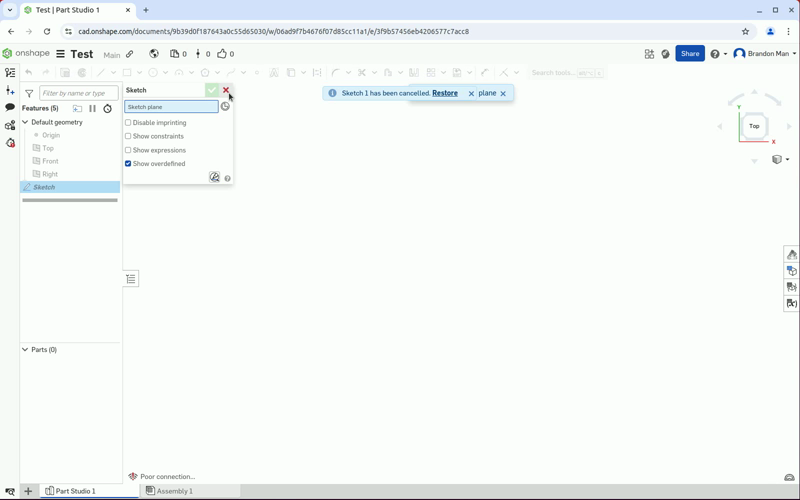
mouse_move(73, 150)
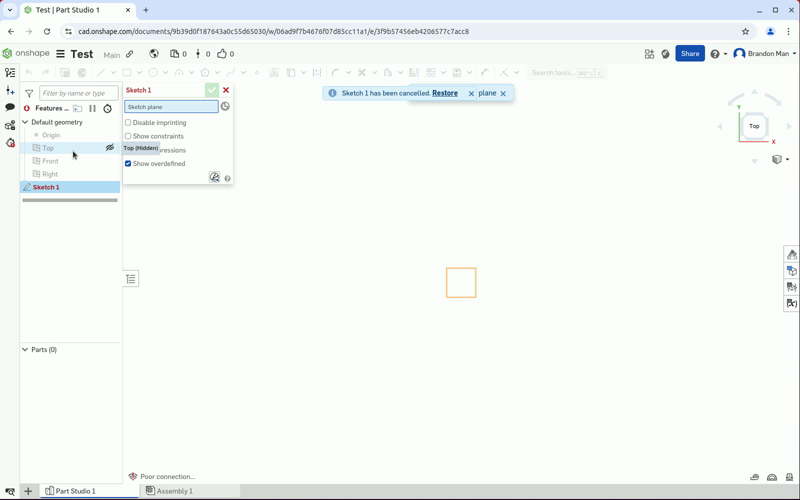
click(73, 150)
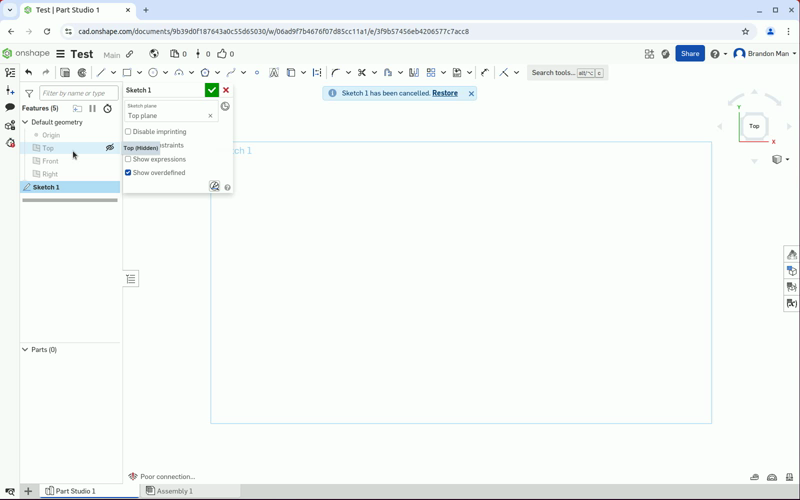
mouse_move(73, 352)
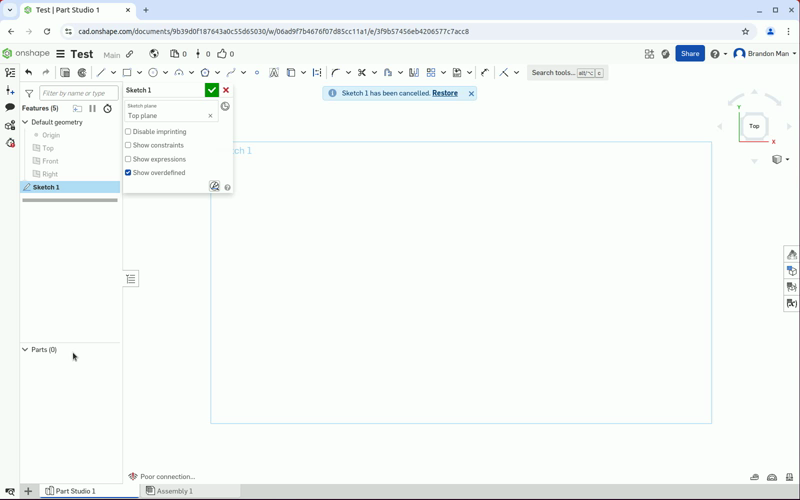
key(y)
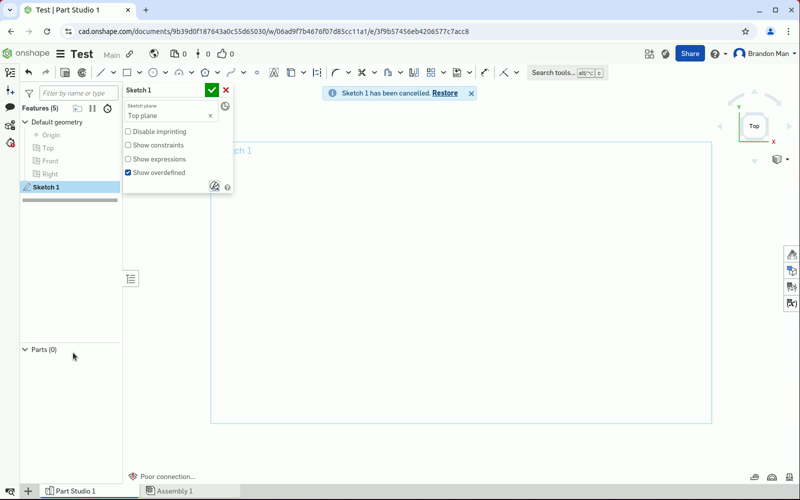
key(l)
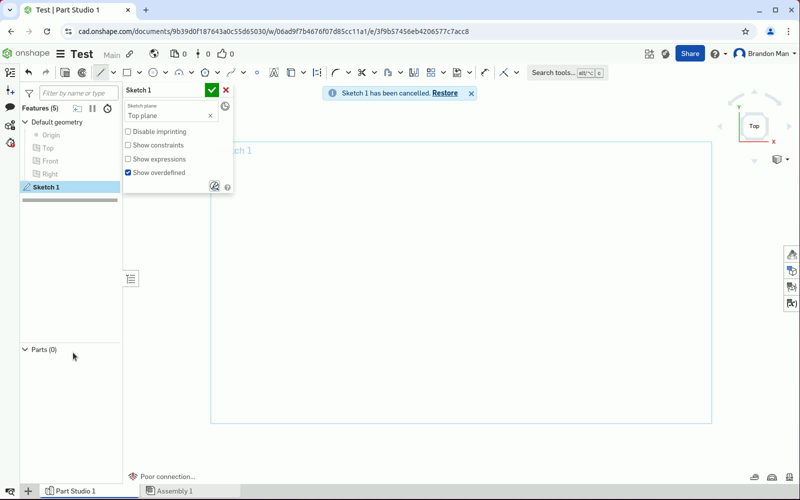
key_down(shift)
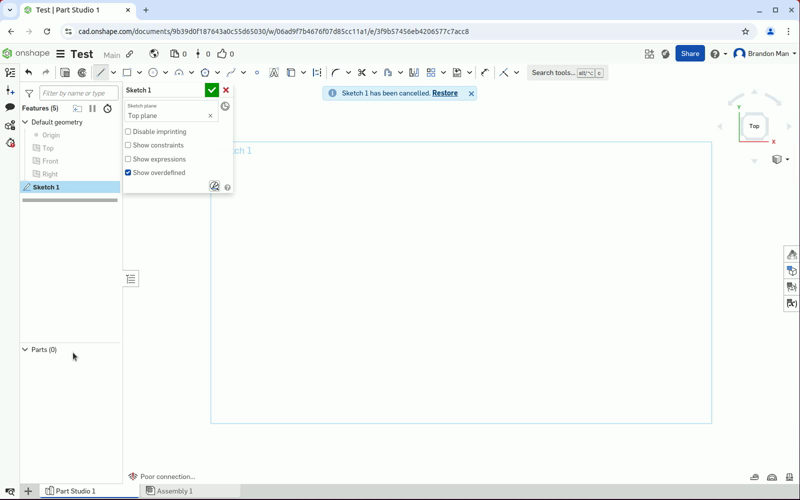
mouse_move(446, 320)
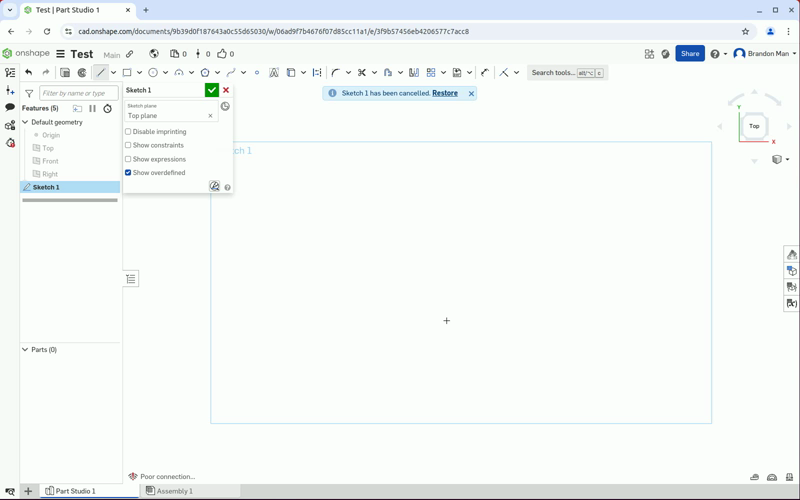
click(446, 320)
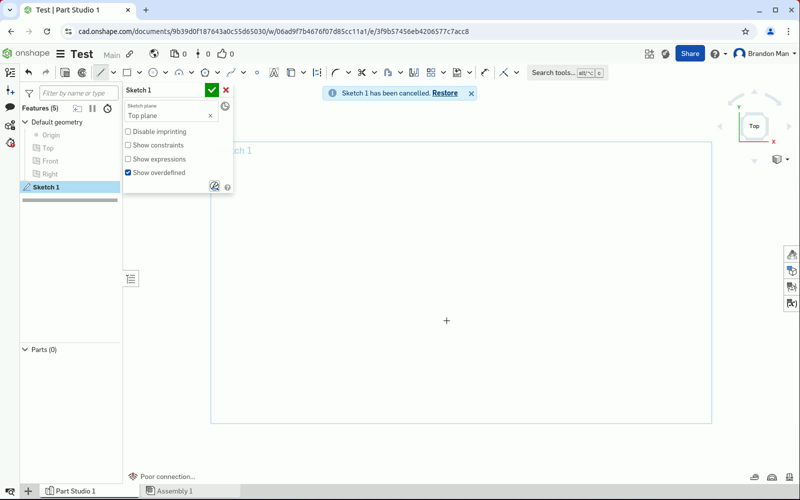
key_up(shift)
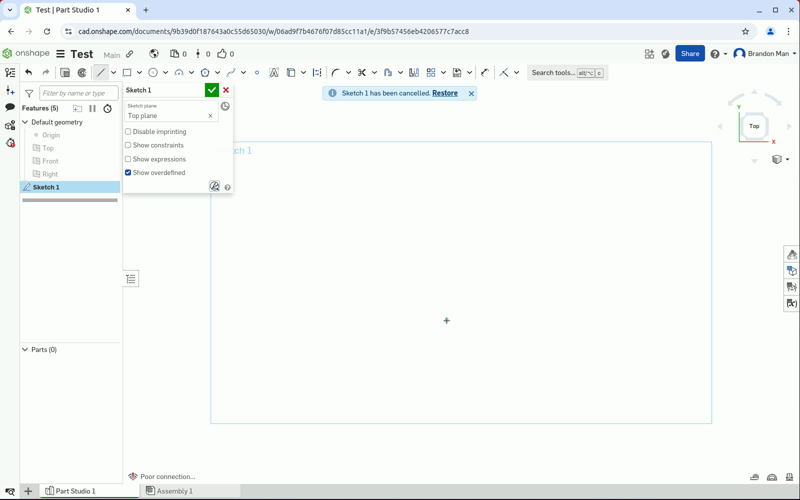
key_down(shift)
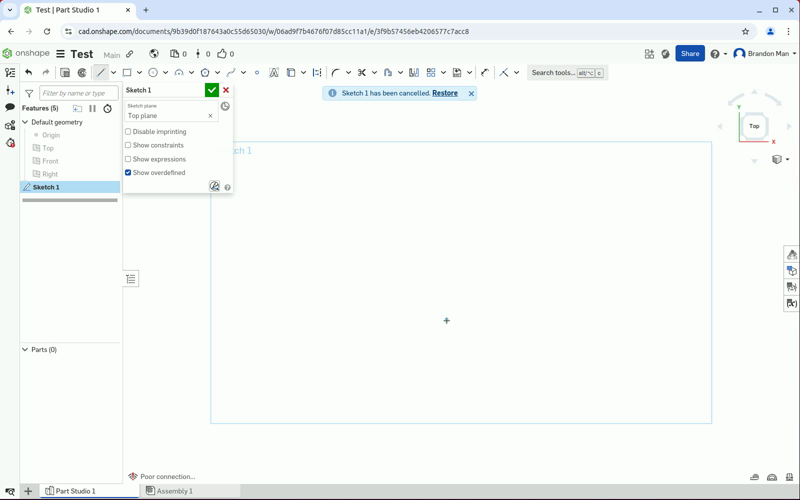
mouse_move(476, 320)
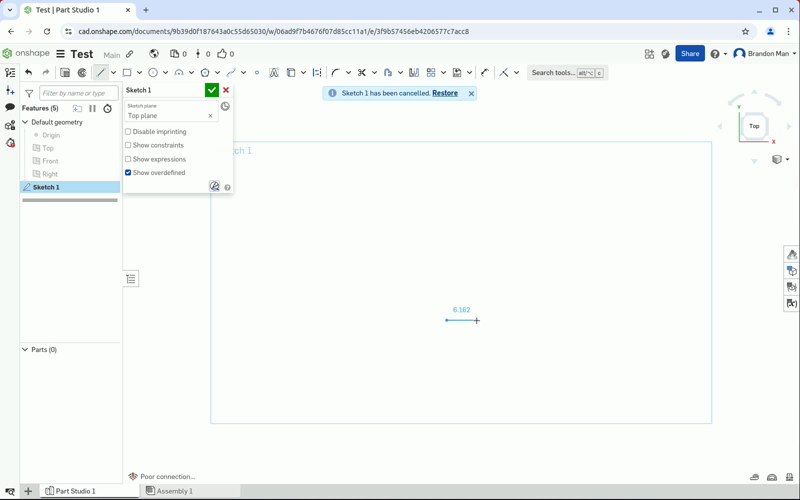
mouse_move(501, 320)
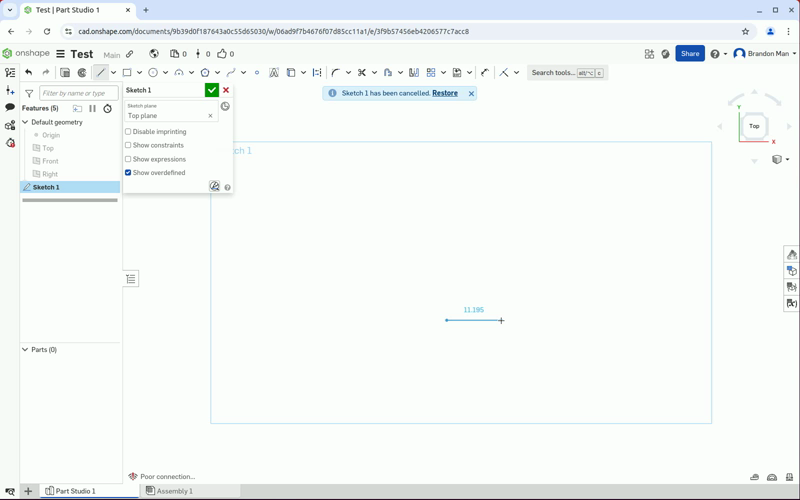
click(501, 320)
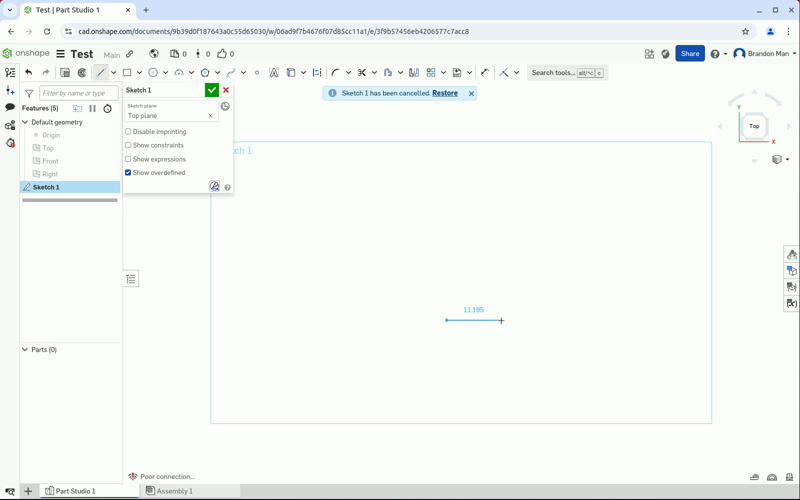
key_up(shift)
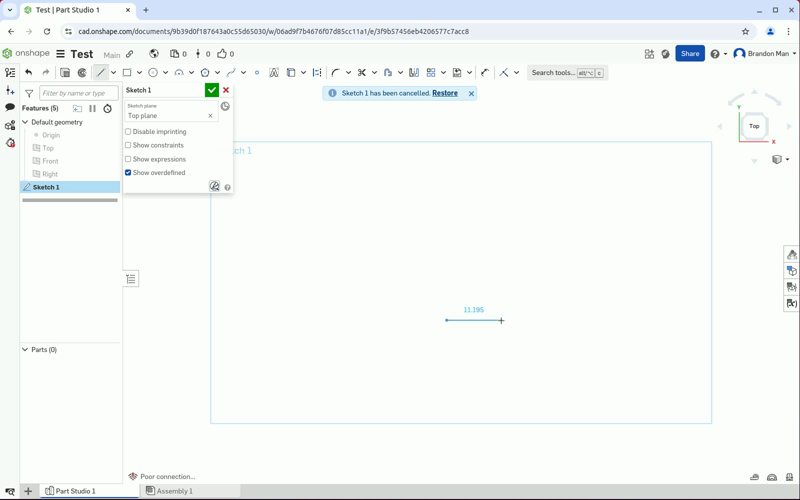
key_down(shift)
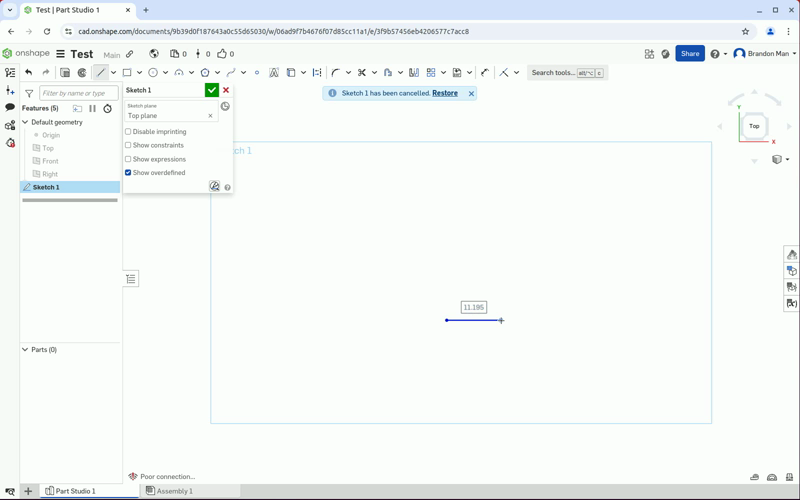
mouse_move(531, 320)
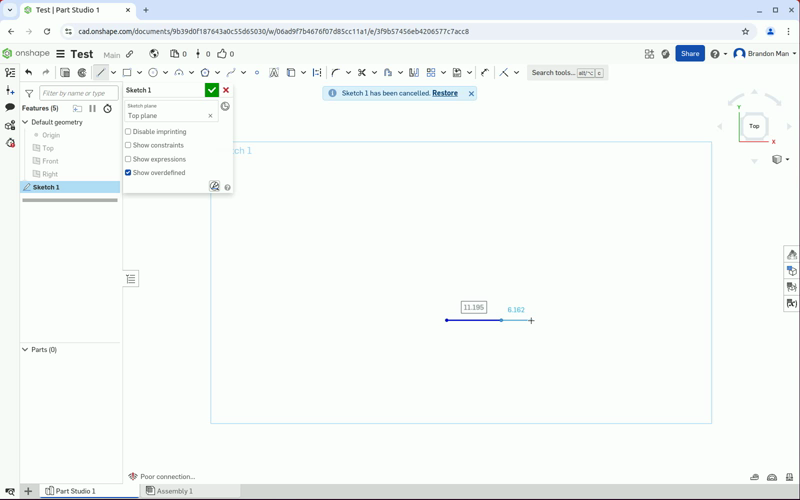
mouse_move(501, 271)
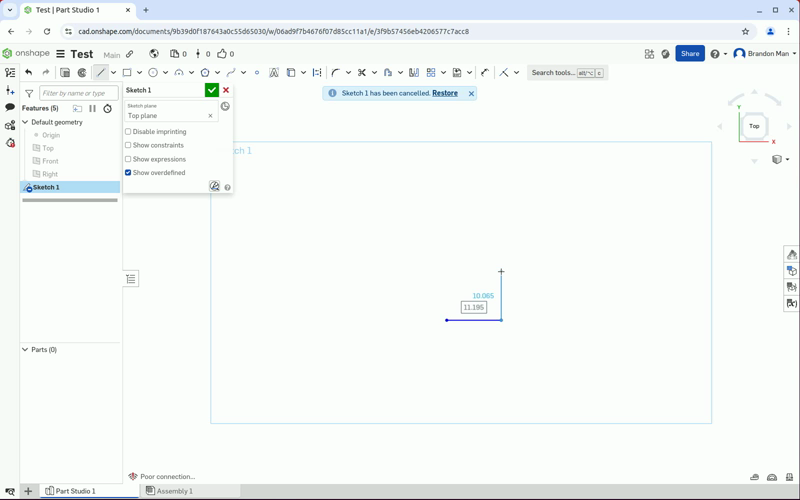
click(501, 271)
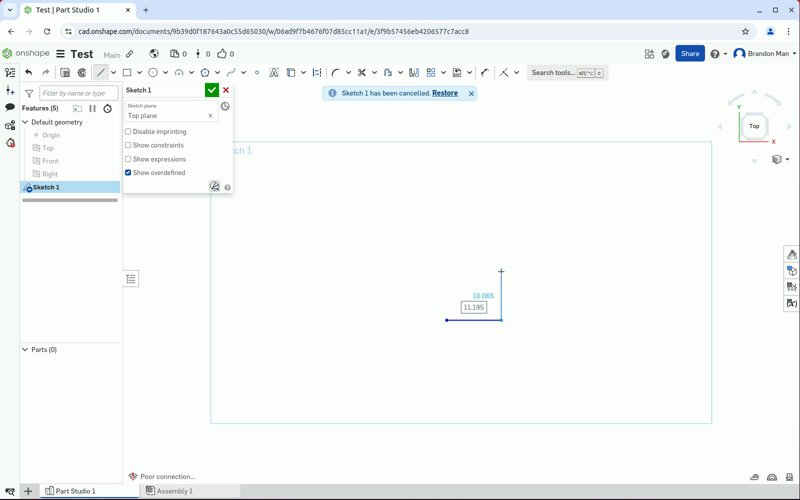
key_up(shift)
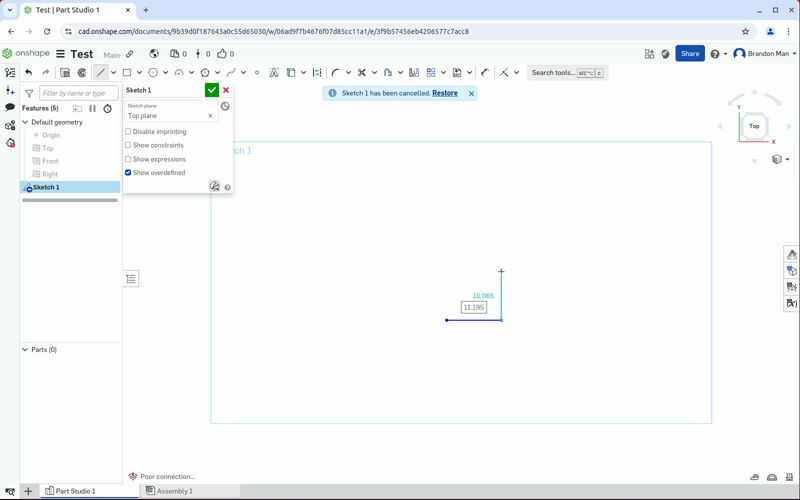
key_down(shift)
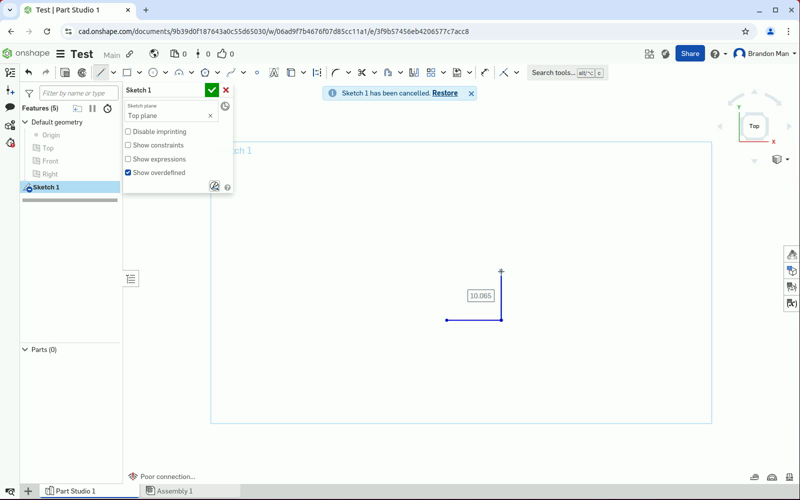
mouse_move(531, 271)
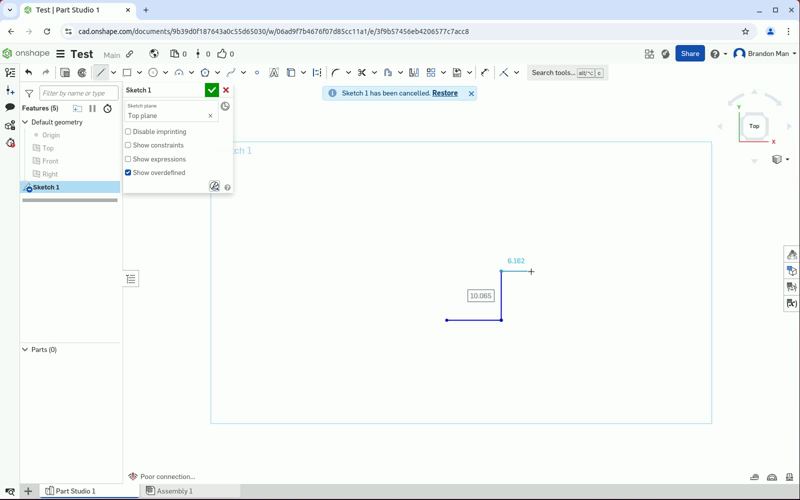
mouse_move(446, 271)
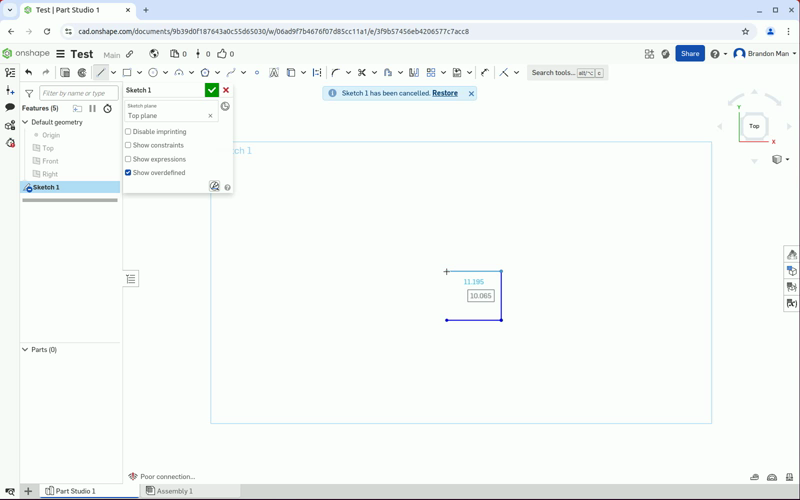
click(446, 271)
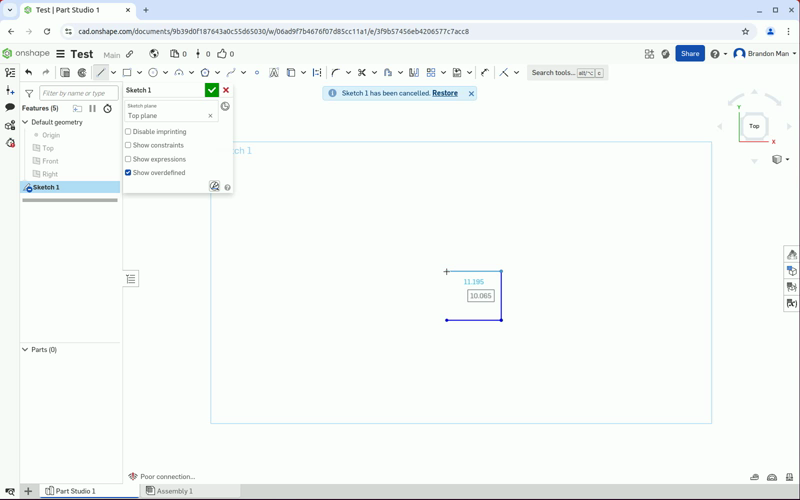
key_up(shift)
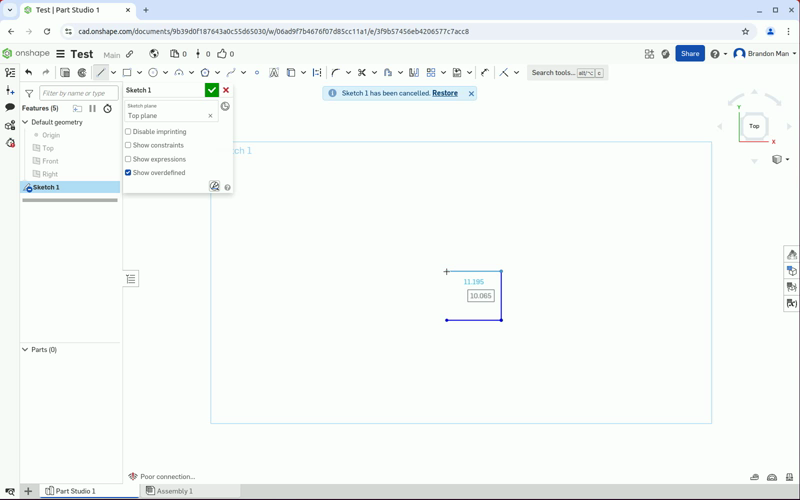
mouse_move(476, 271)
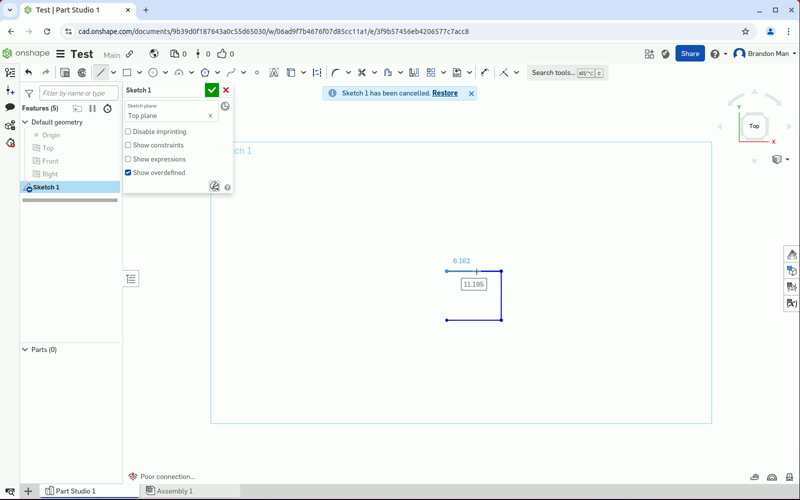
key_down(shift)
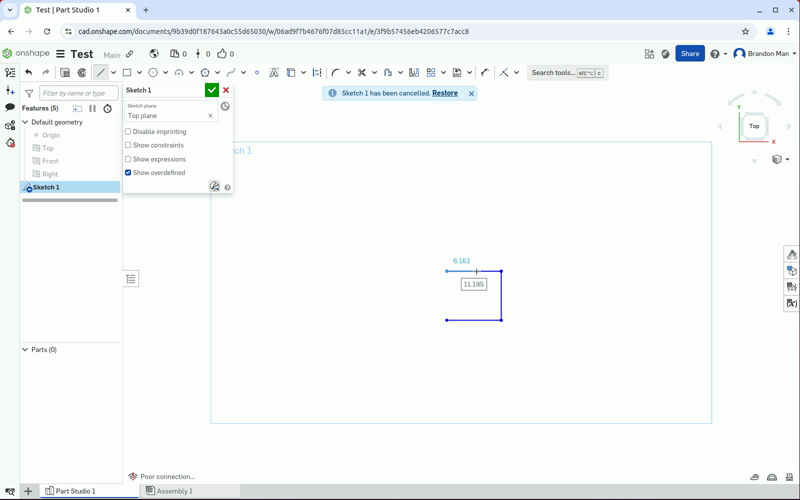
mouse_move(446, 320)
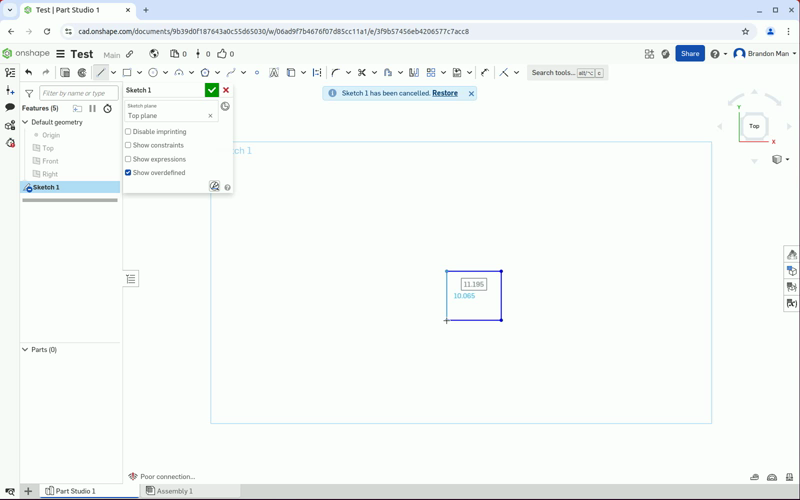
key_up(shift)
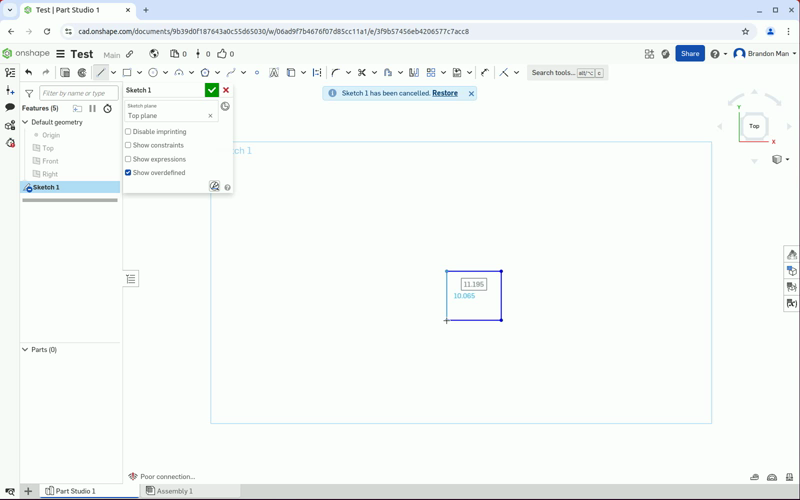
click(446, 320)
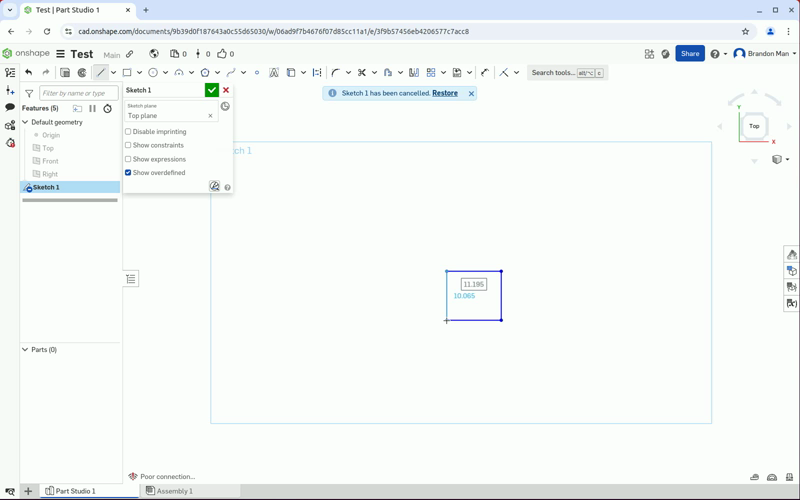
key(esc)
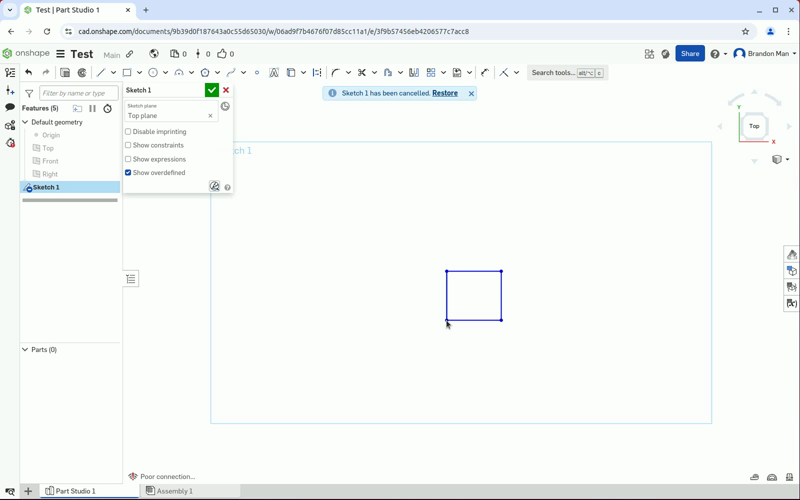
mouse_move(498, 310)
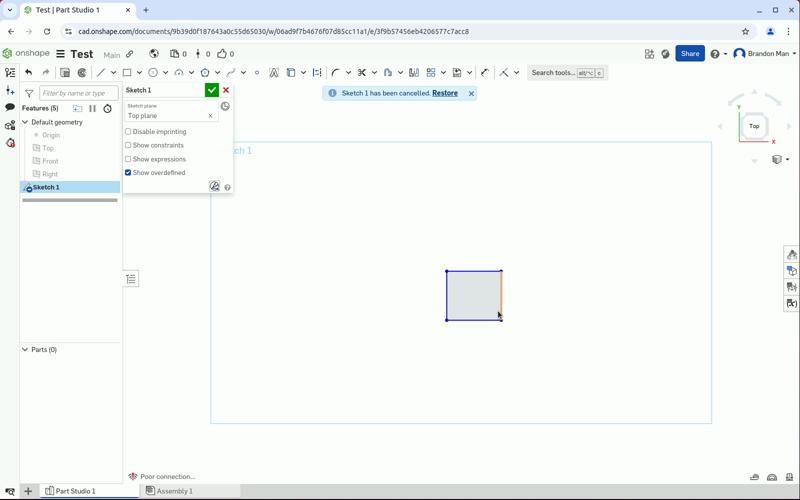
click(498, 310)
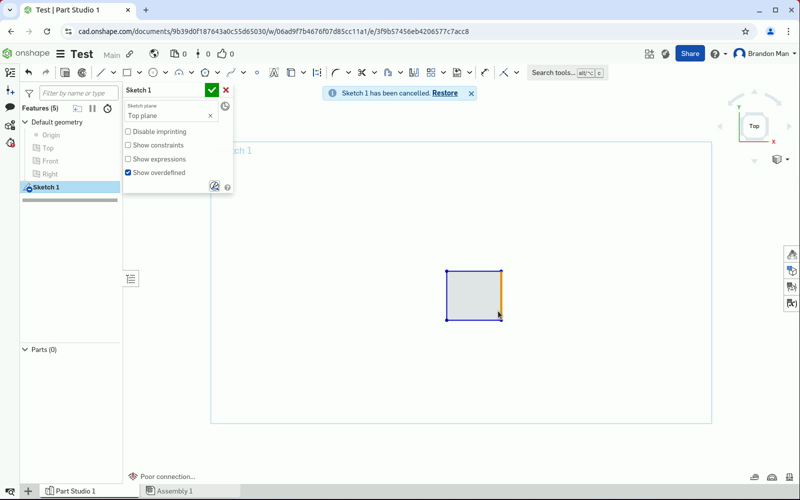
mouse_move(73, 352)
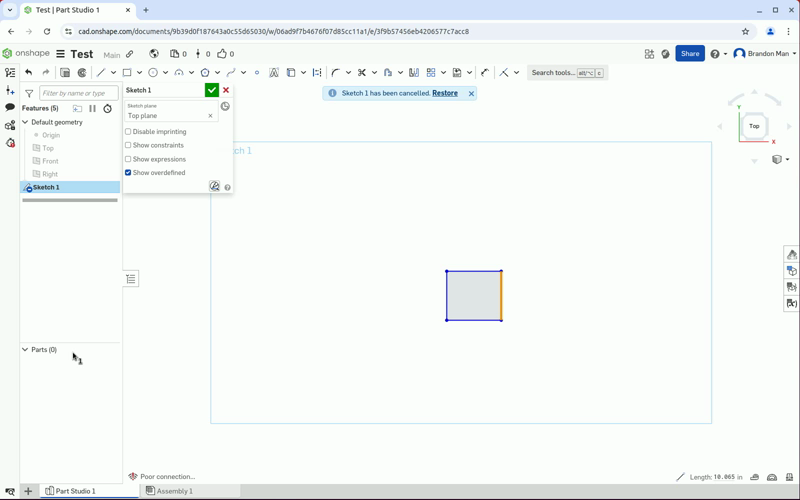
key(shift+y)
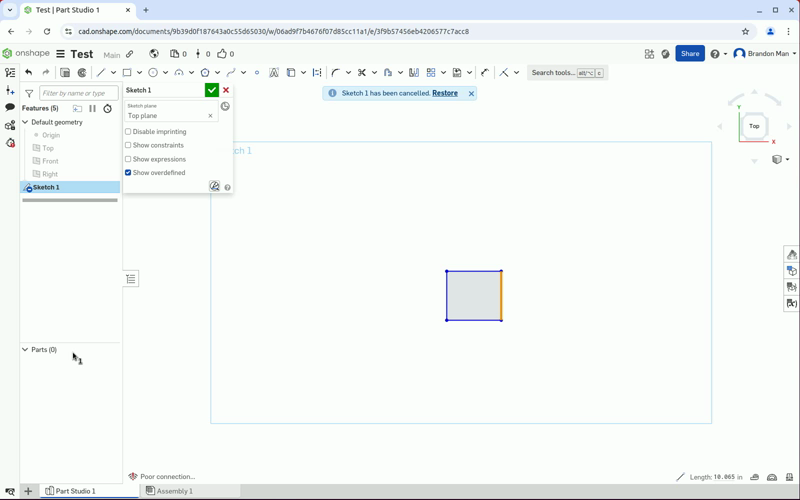
key(shift+e)
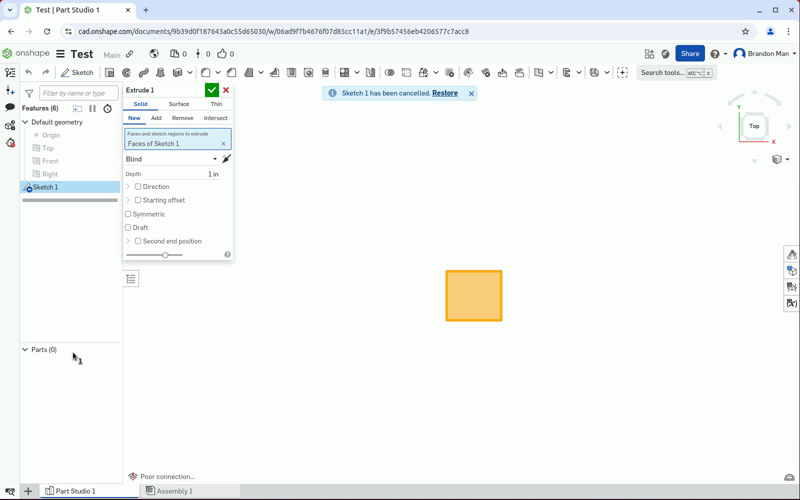
mouse_move(143, 106)
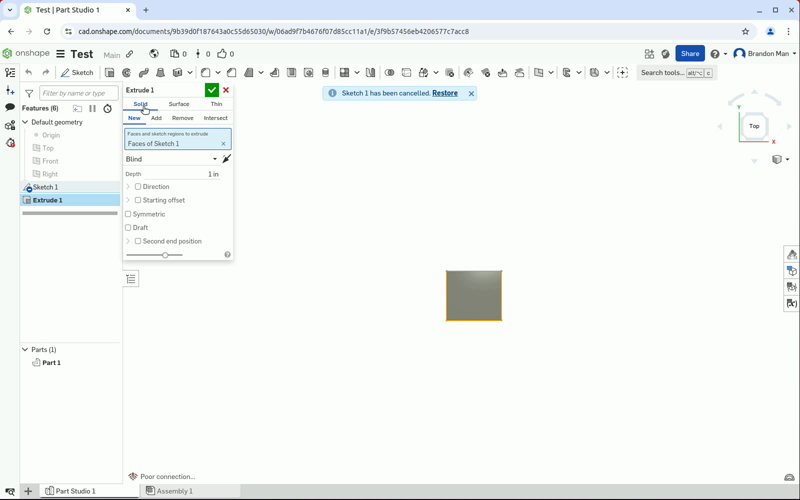
click(143, 106)
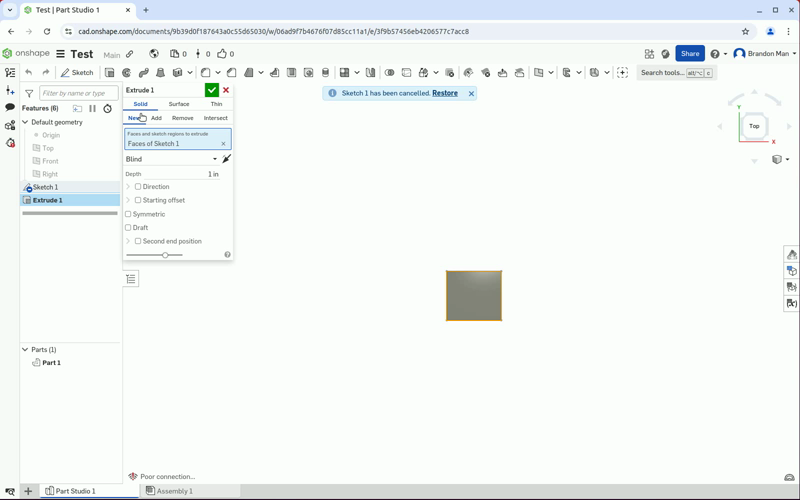
mouse_move(137, 120)
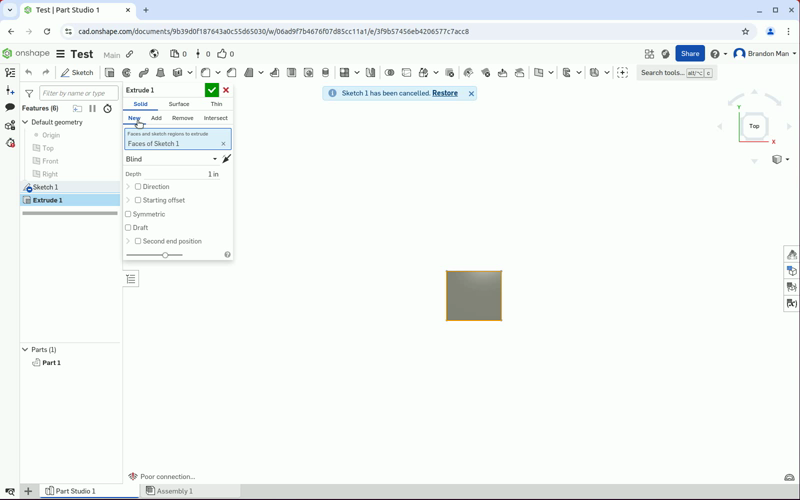
click(137, 120)
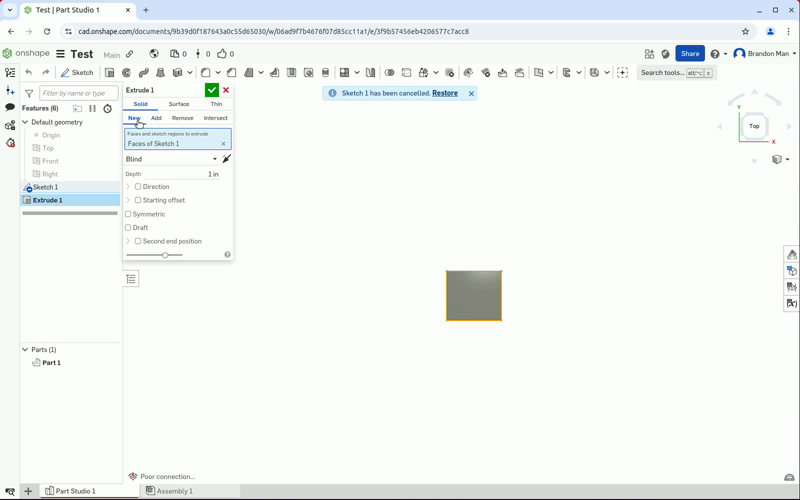
key(tab, 4)
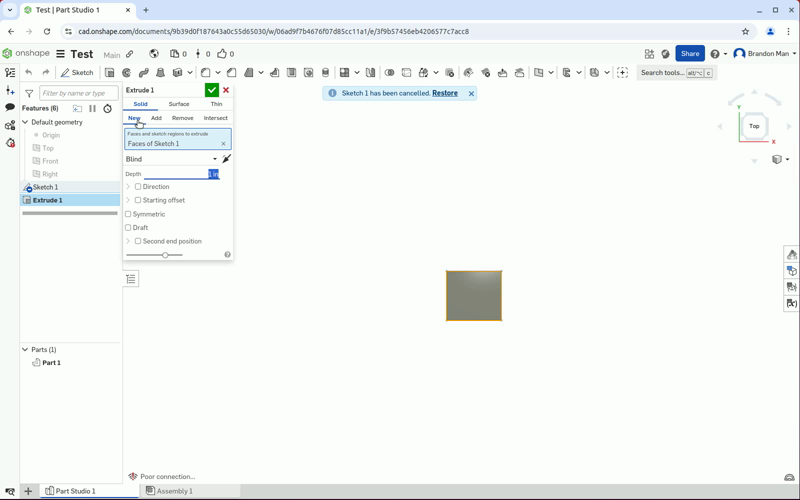
text(13.48)
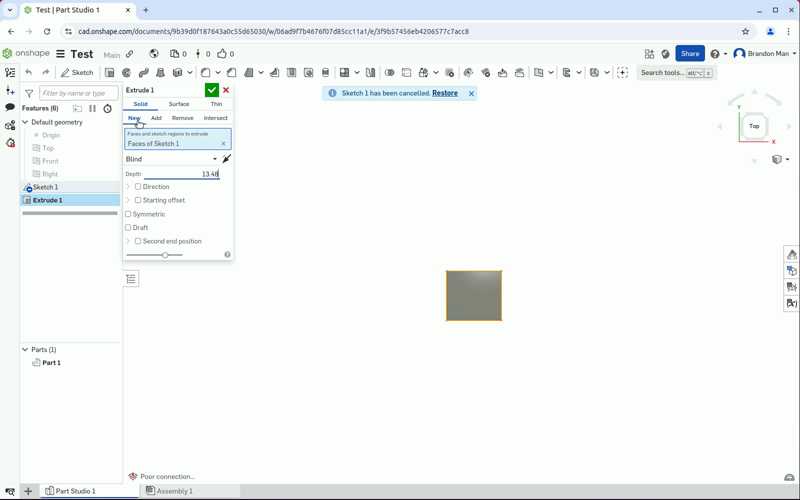
key(enter)
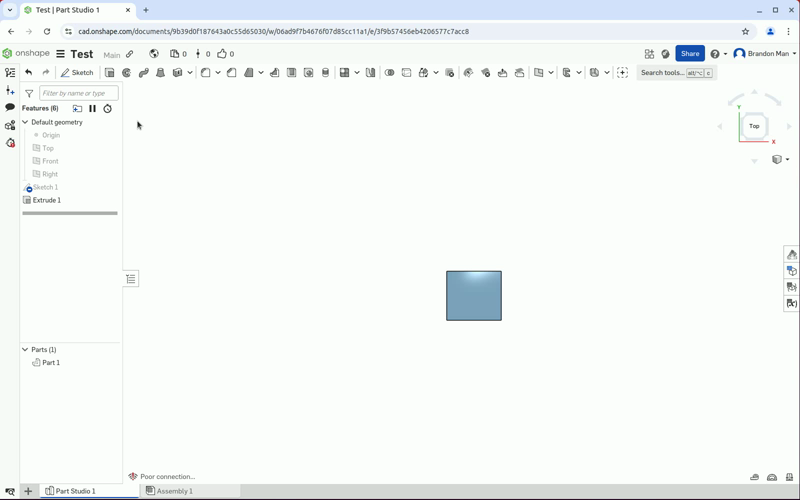
key(shift+h)
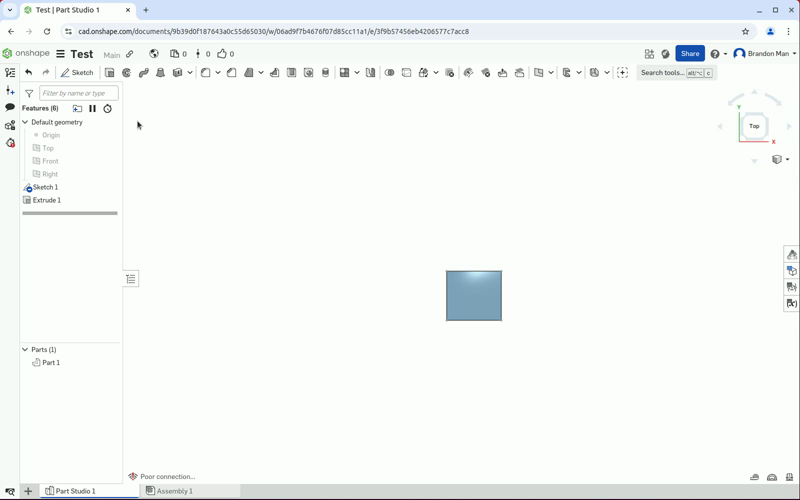
key(shift+h)
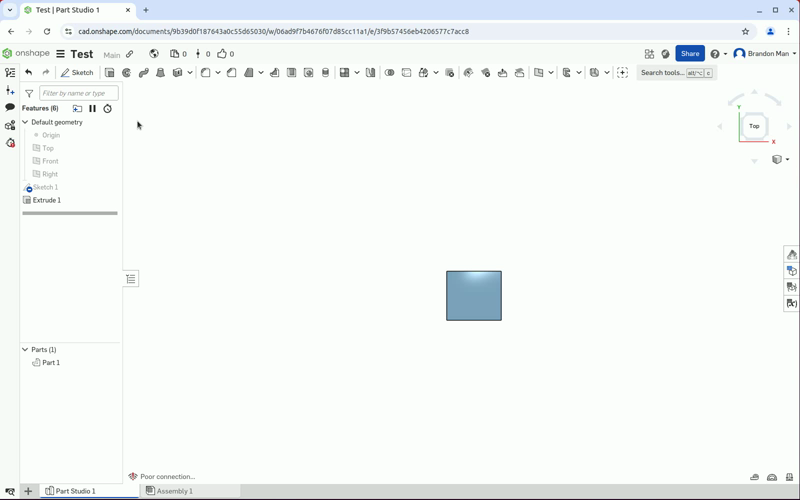
mouse_move(73, 189)
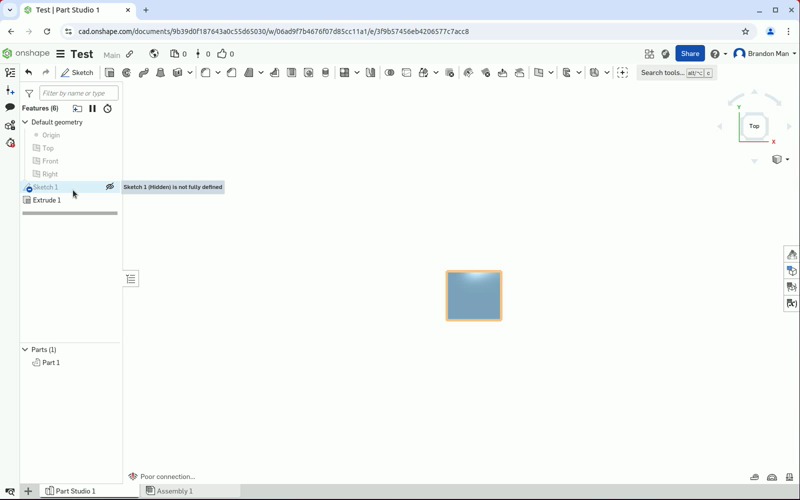
click(73, 189)
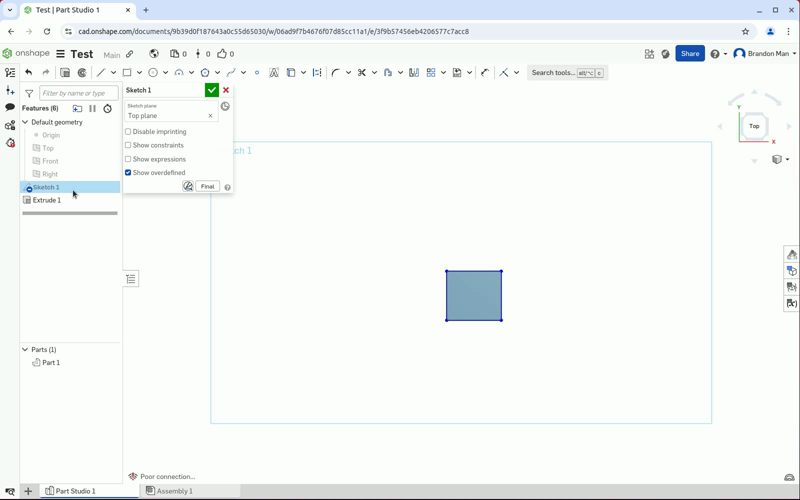
mouse_move(229, 92)
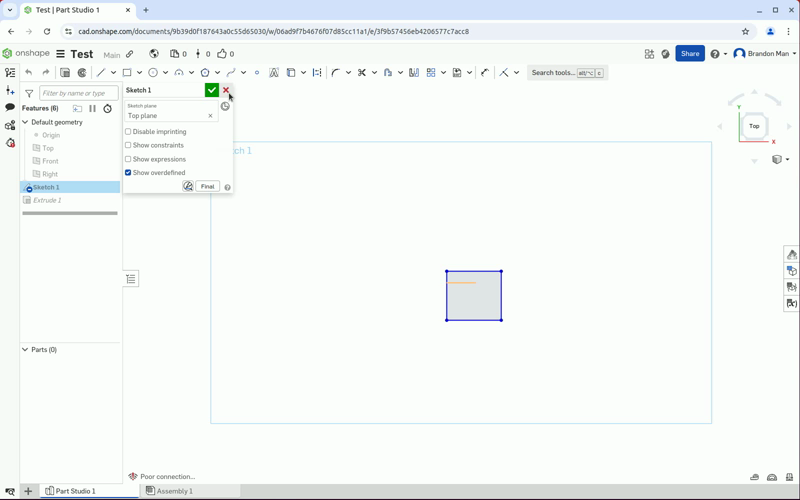
click(229, 92)
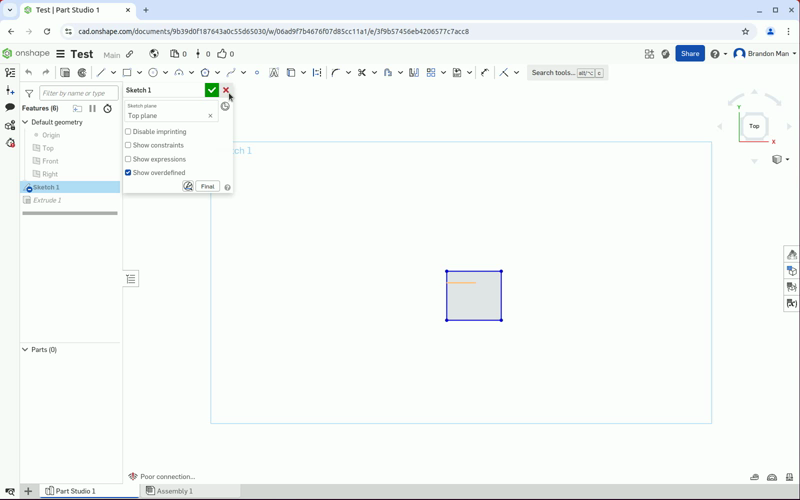
key(shift+s)
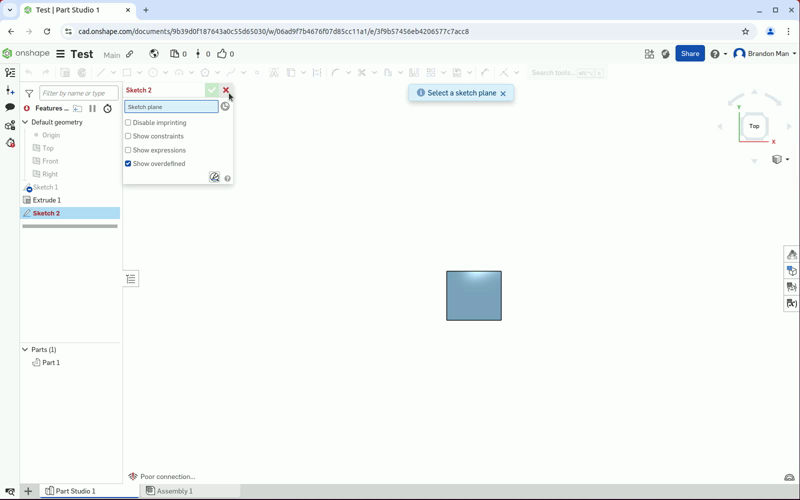
mouse_move(73, 150)
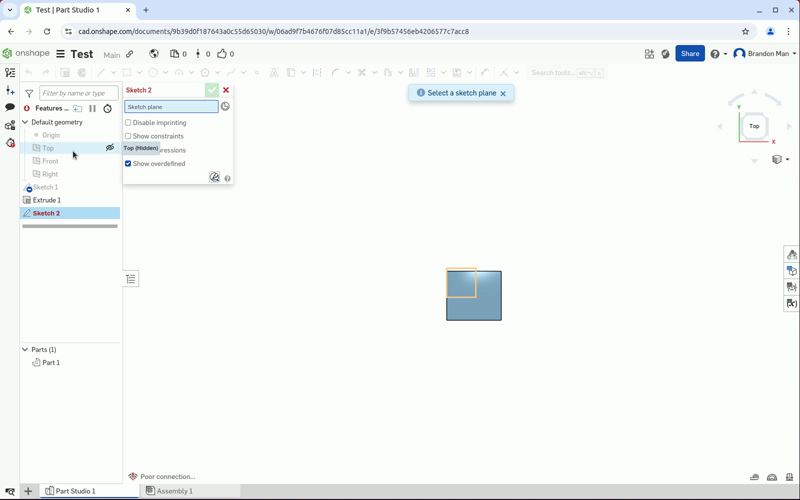
click(73, 150)
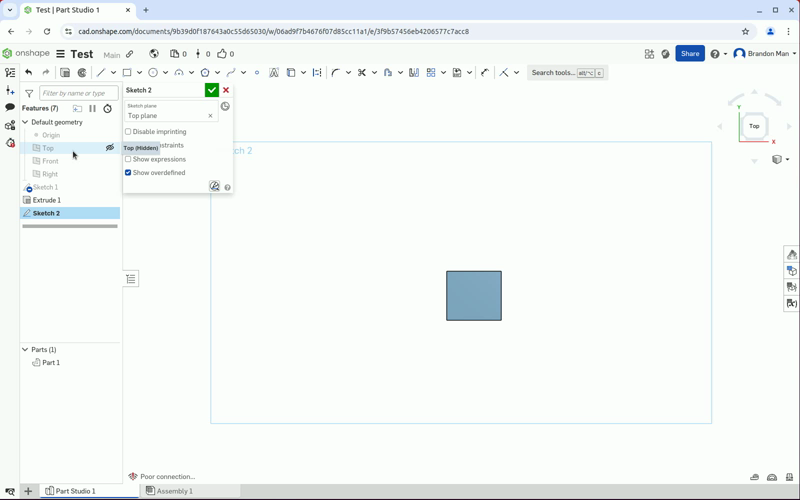
mouse_move(73, 352)
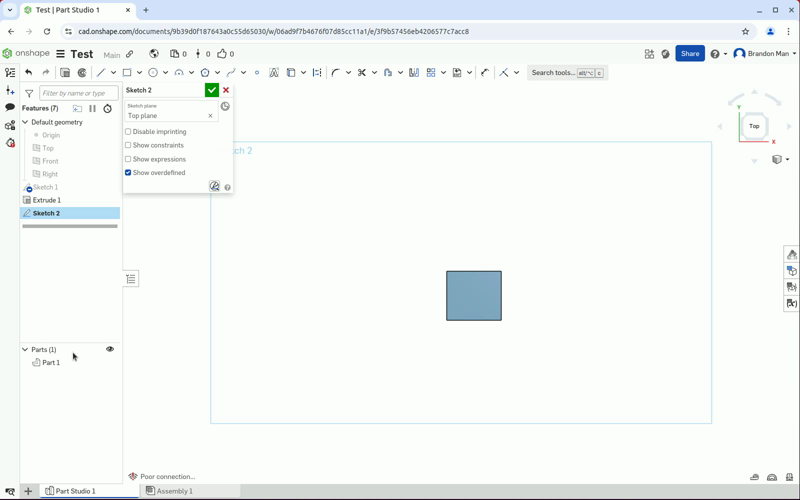
key(y)
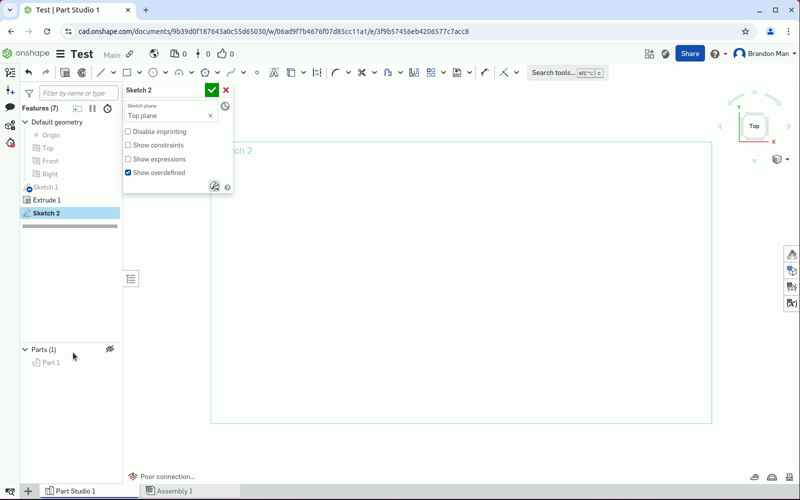
key(l)
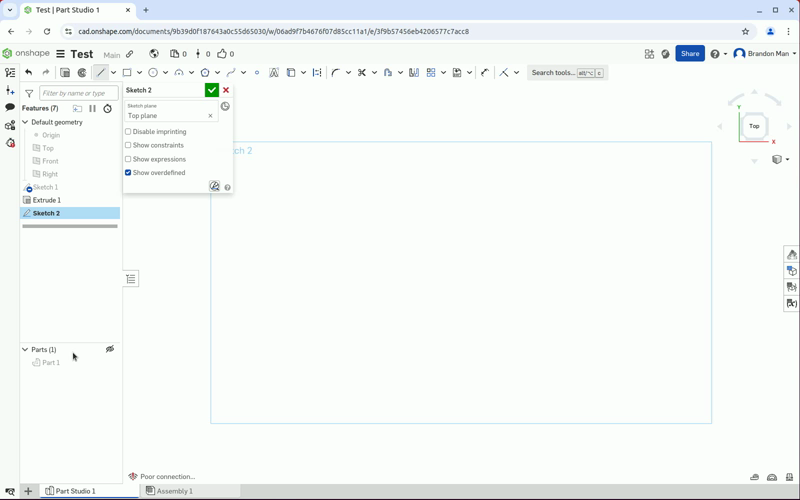
key_down(shift)
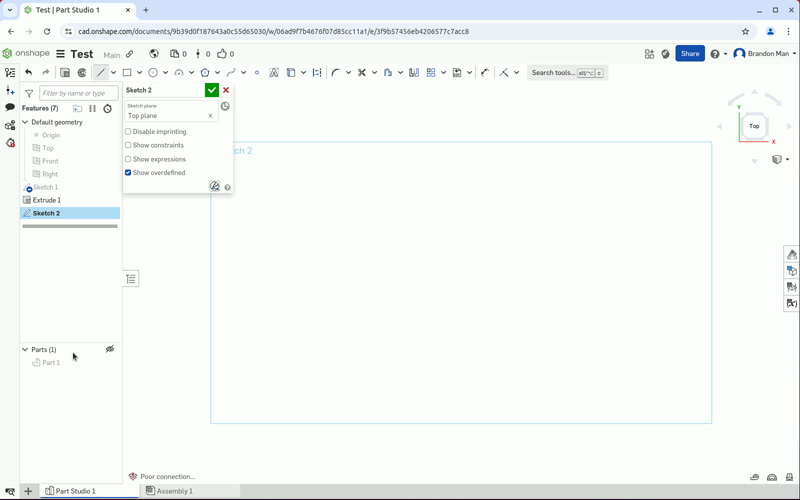
mouse_move(384, 251)
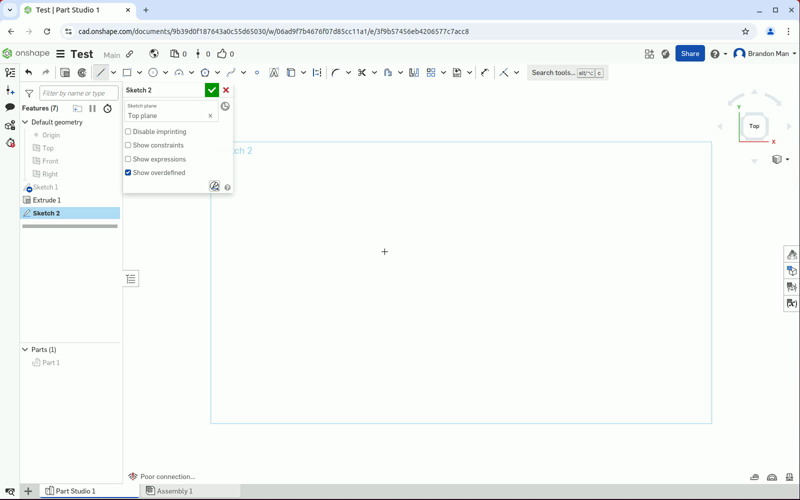
click(384, 251)
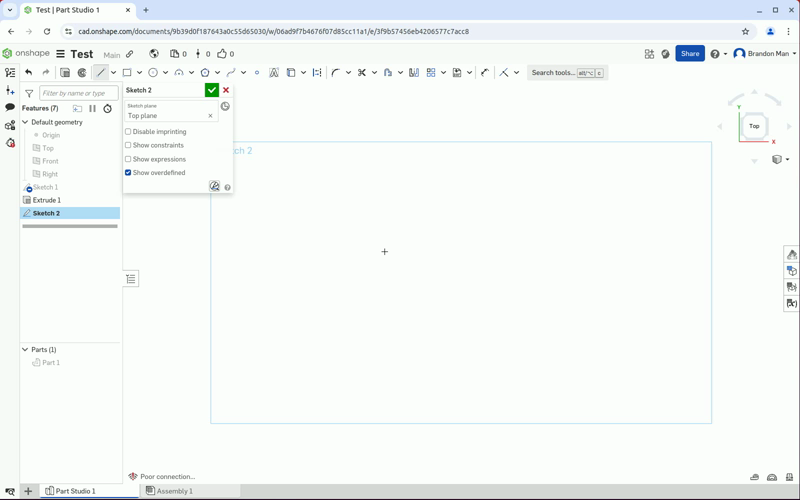
key_up(shift)
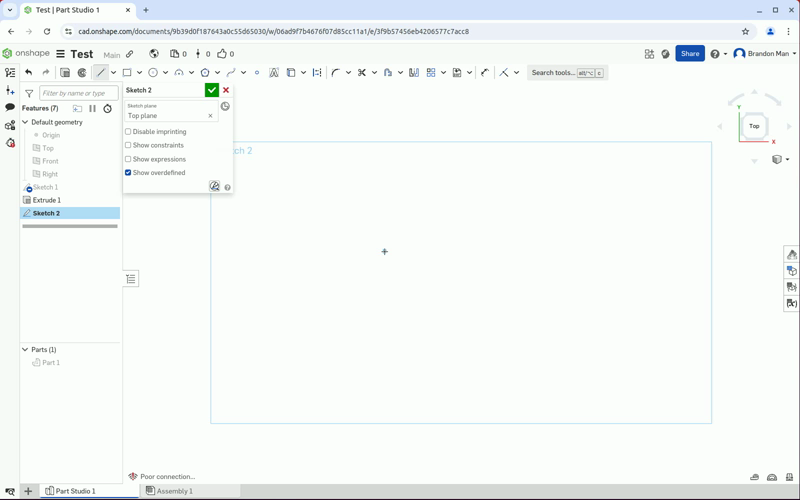
key_down(shift)
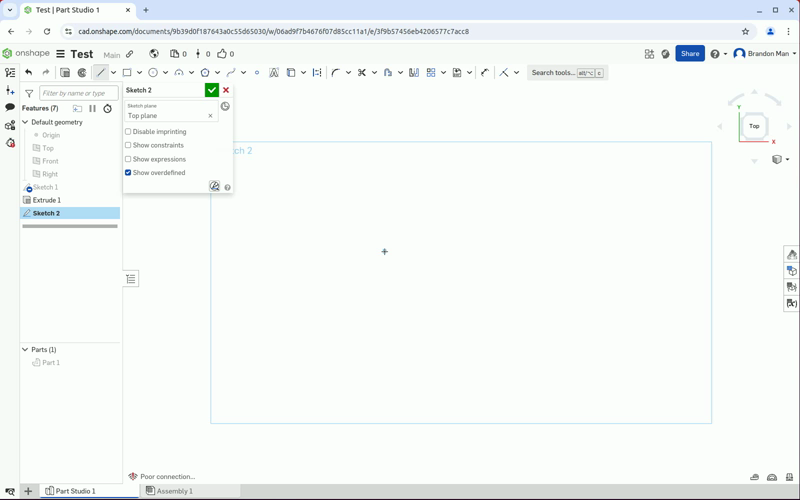
mouse_move(414, 251)
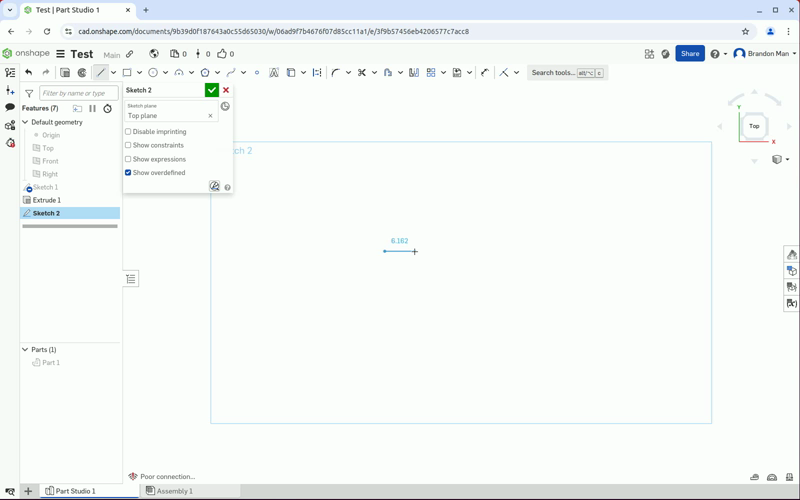
mouse_move(407, 276)
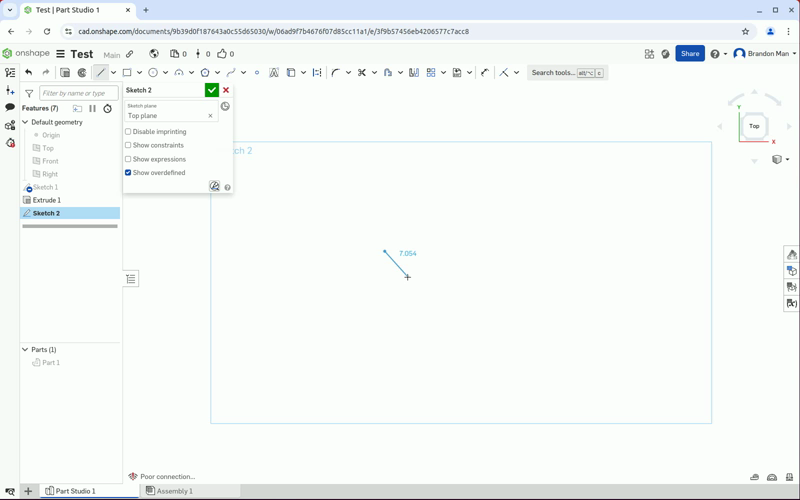
click(407, 276)
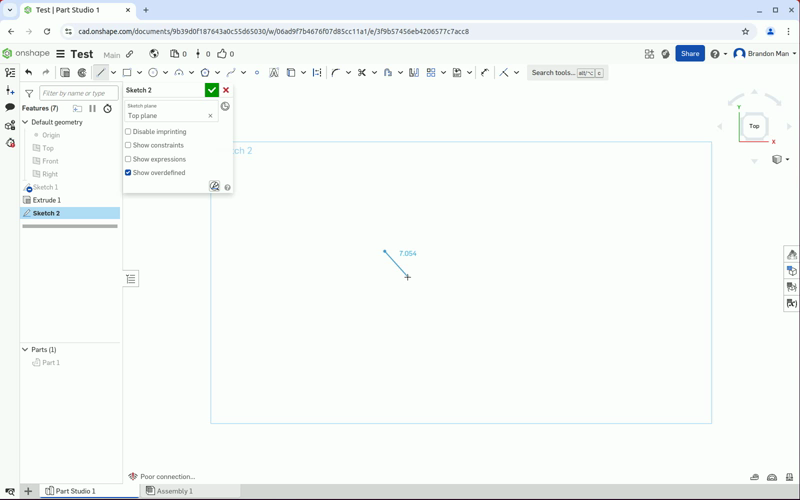
key_up(shift)
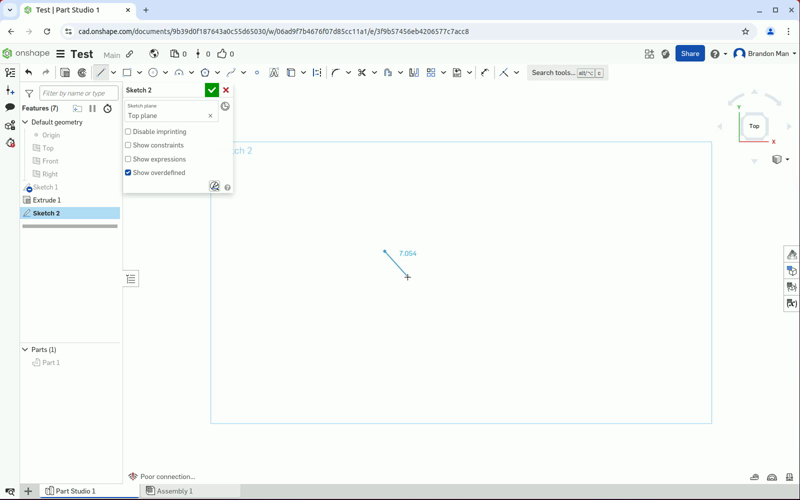
key_down(shift)
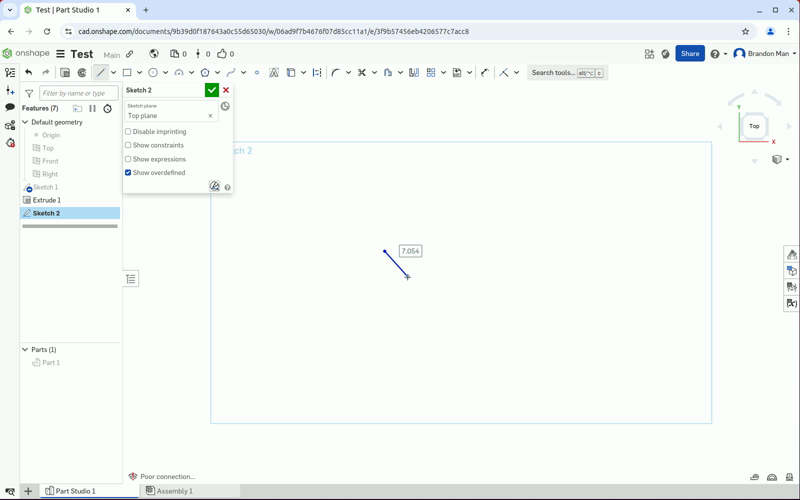
mouse_move(437, 276)
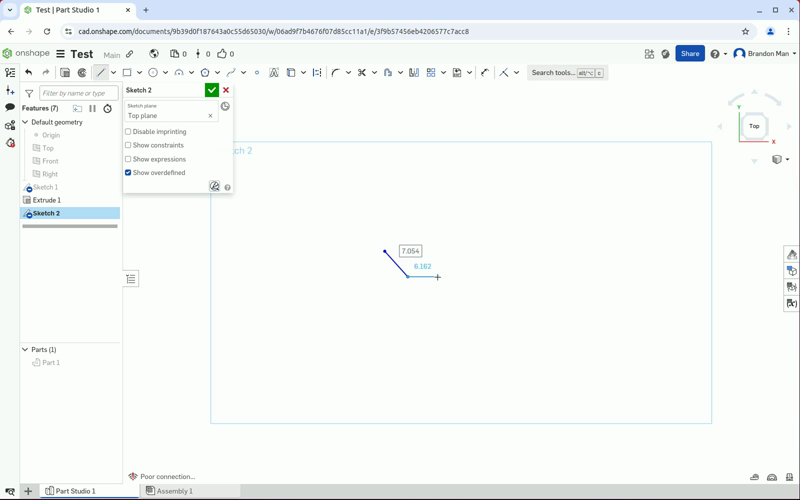
mouse_move(441, 269)
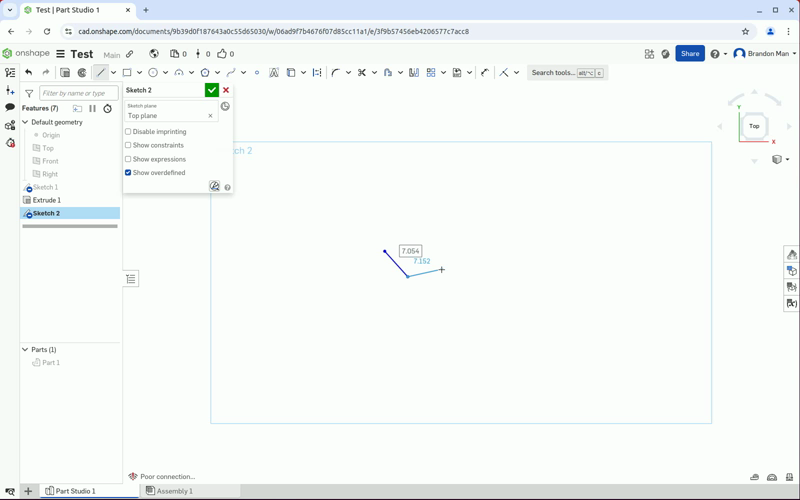
click(441, 269)
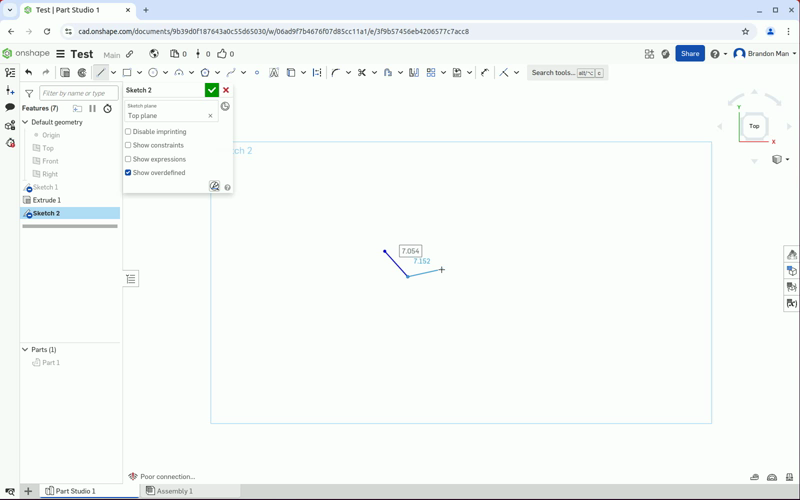
key_up(shift)
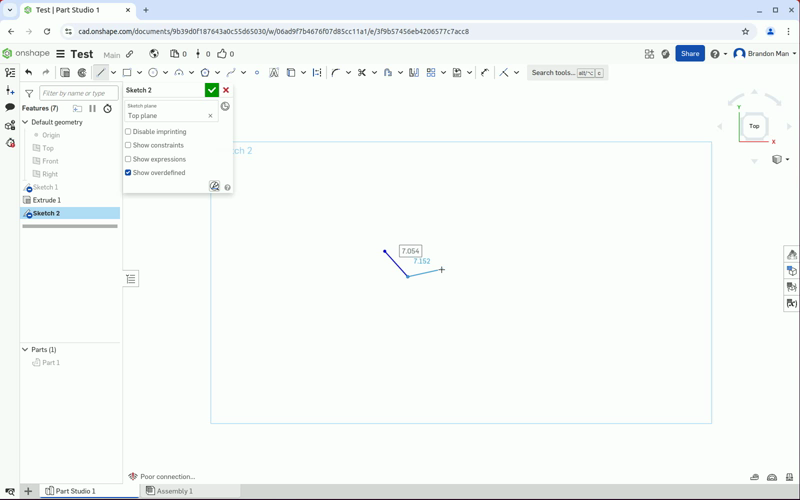
key_down(shift)
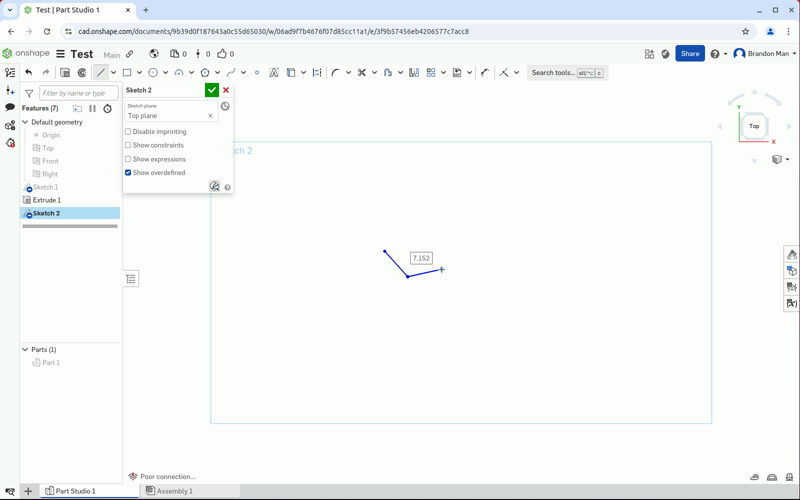
mouse_move(471, 269)
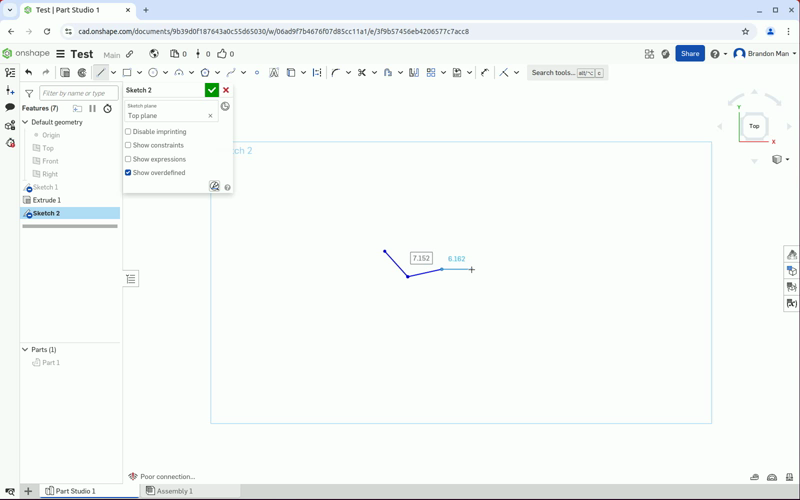
mouse_move(451, 235)
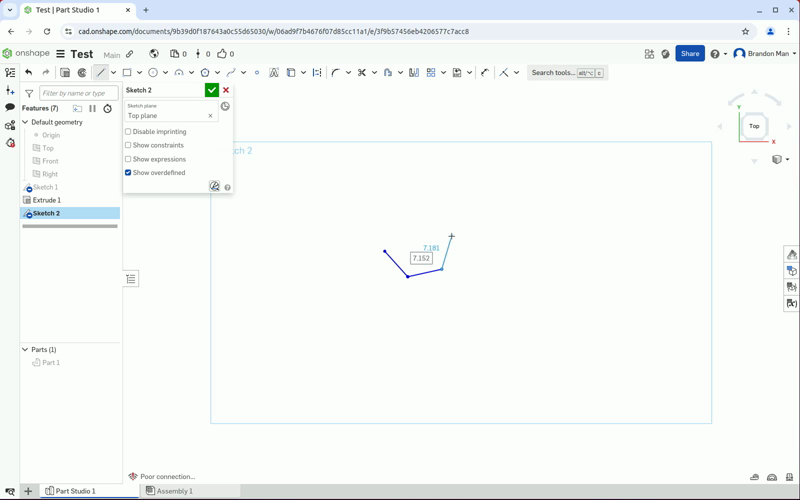
click(451, 235)
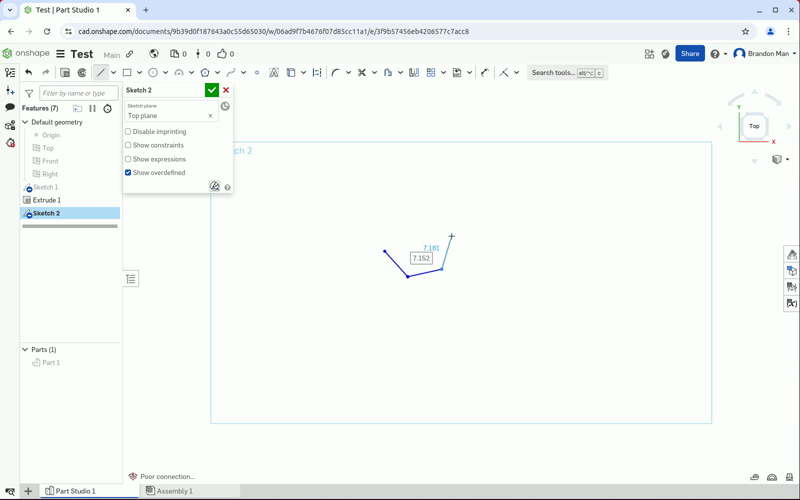
key_up(shift)
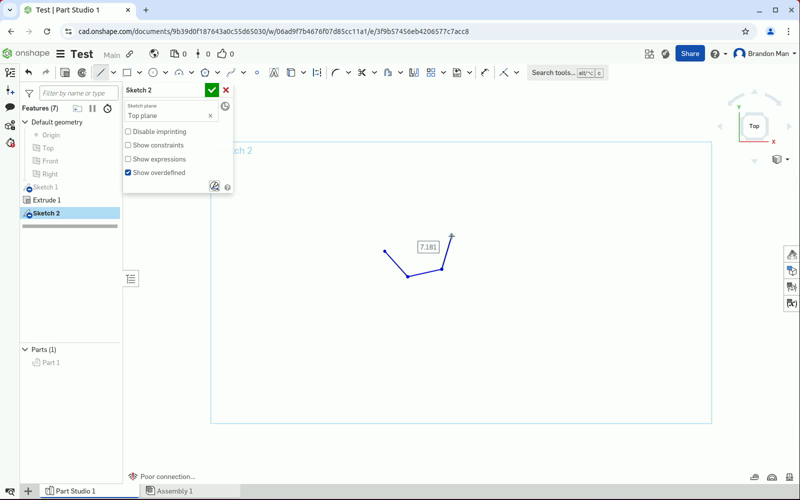
key_down(shift)
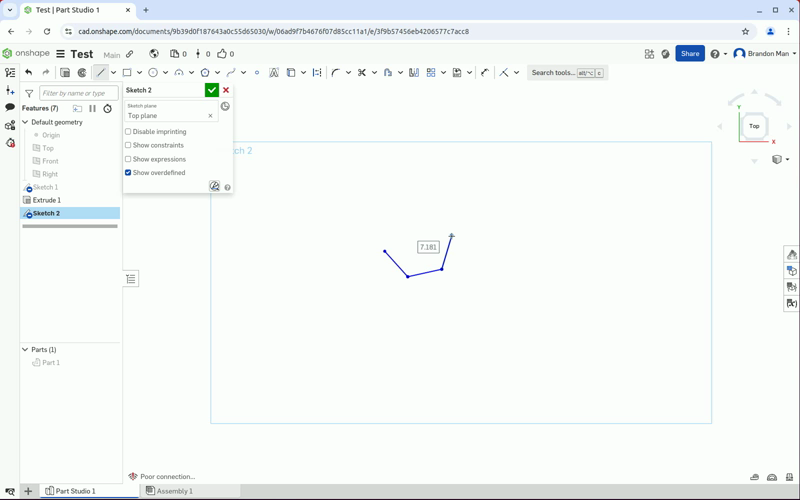
mouse_move(481, 235)
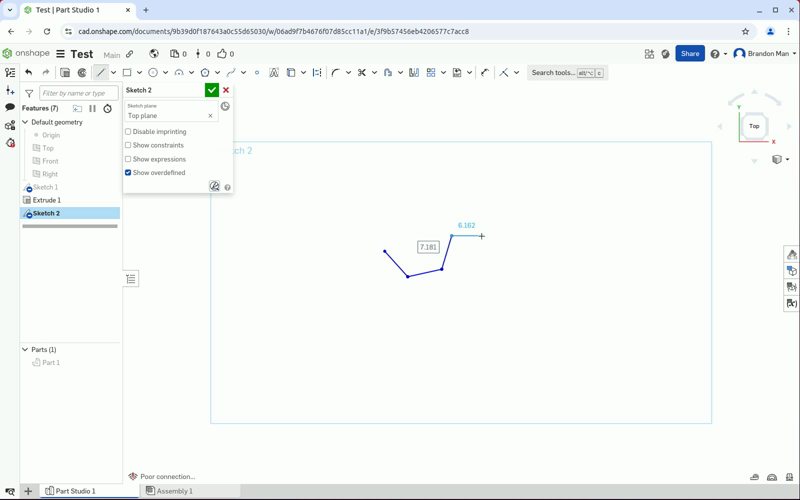
mouse_move(428, 210)
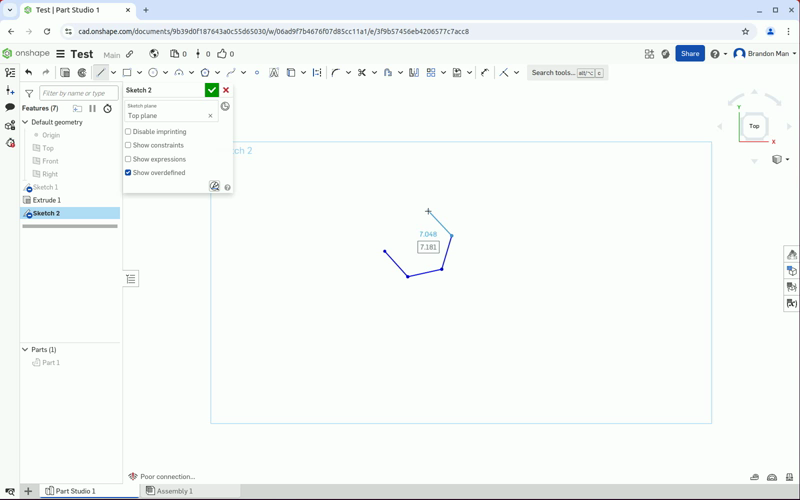
click(428, 210)
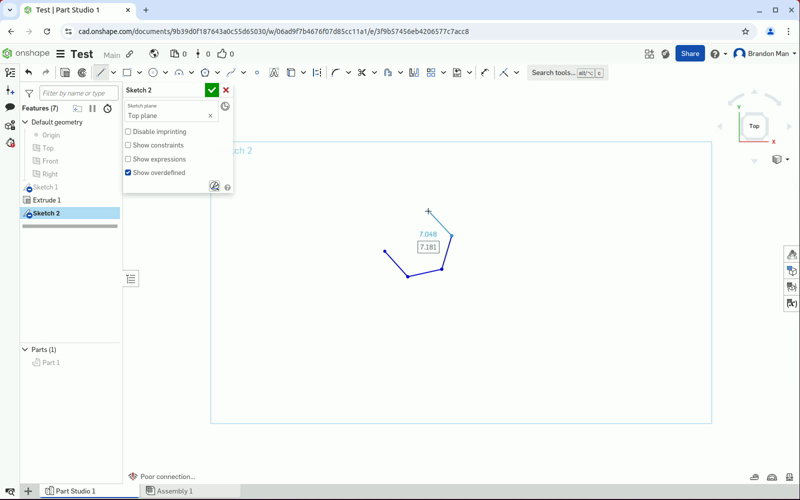
key_up(shift)
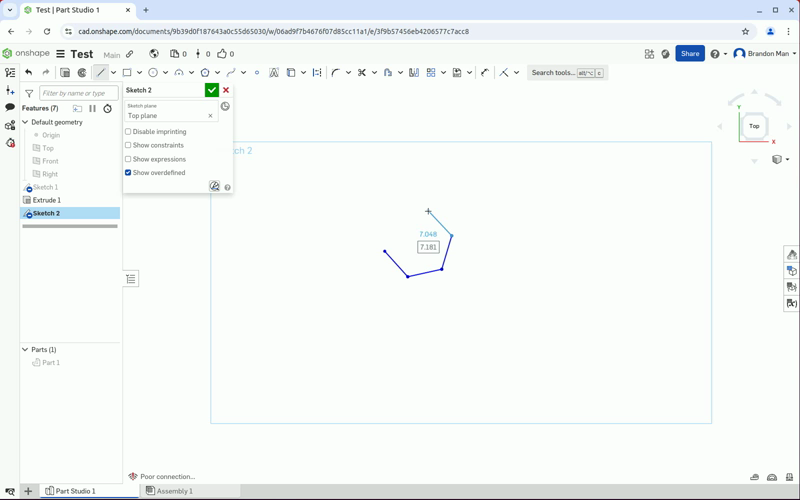
key_down(shift)
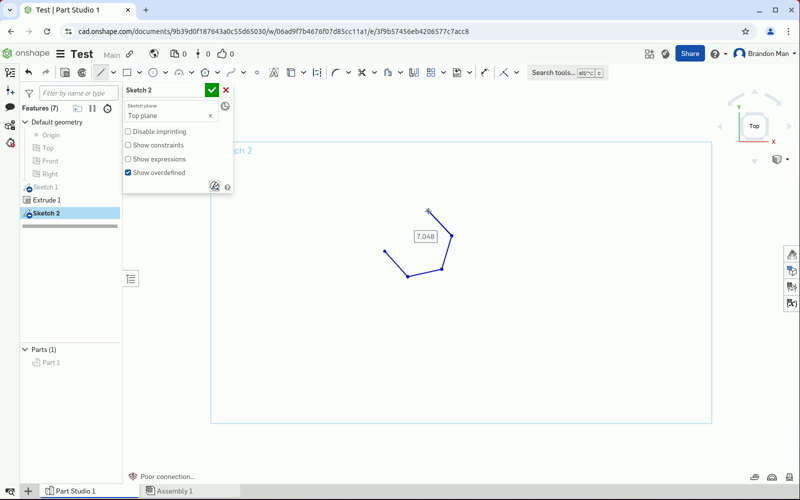
mouse_move(458, 210)
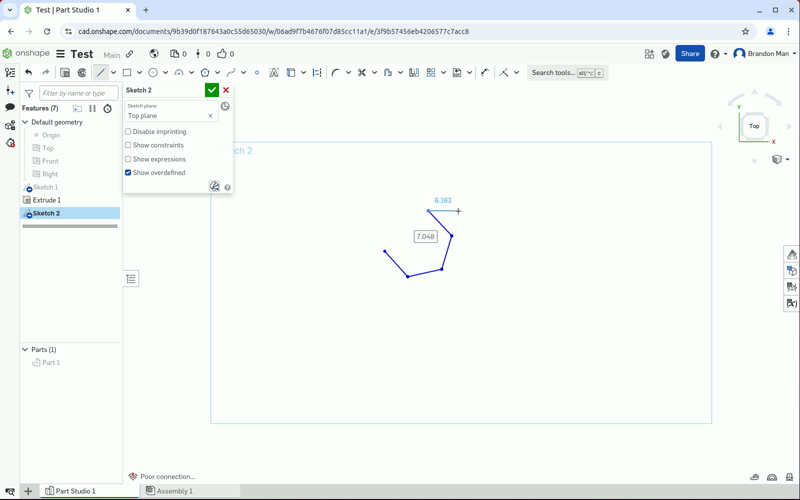
mouse_move(394, 218)
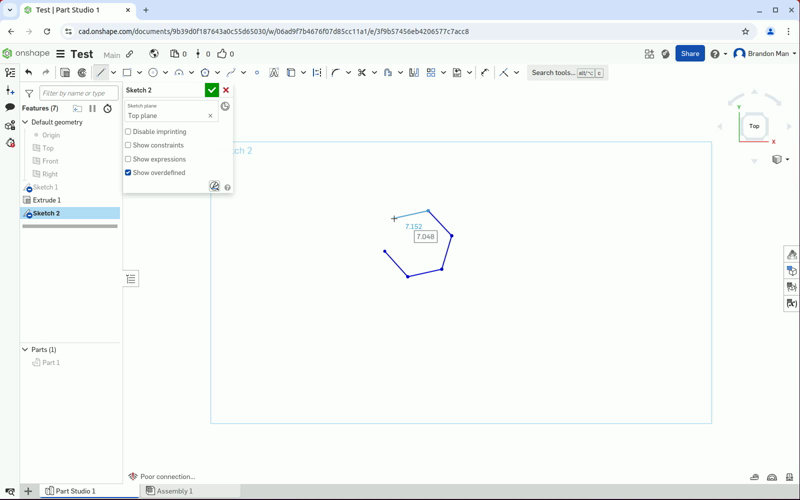
click(394, 218)
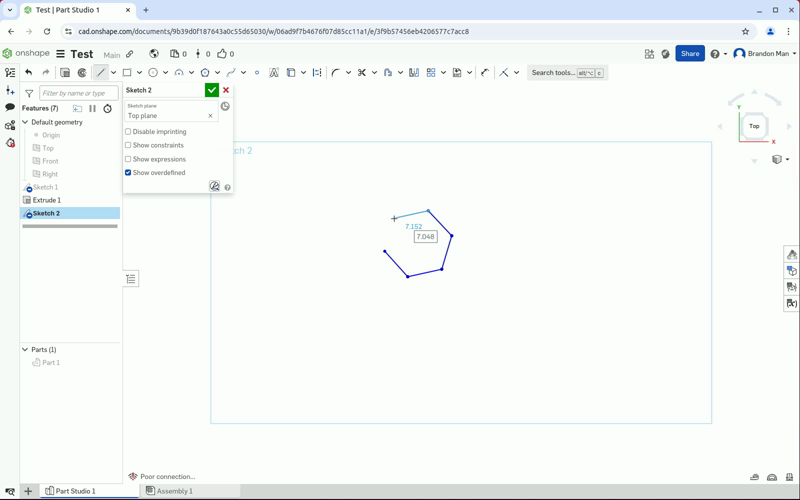
key_up(shift)
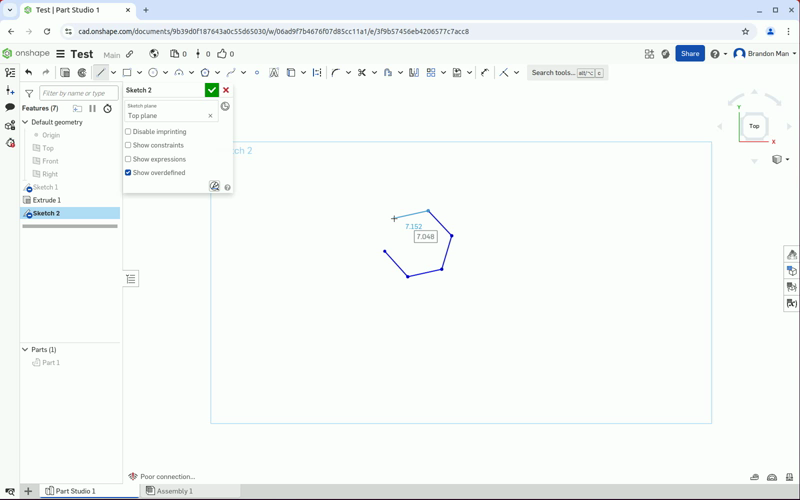
mouse_move(424, 218)
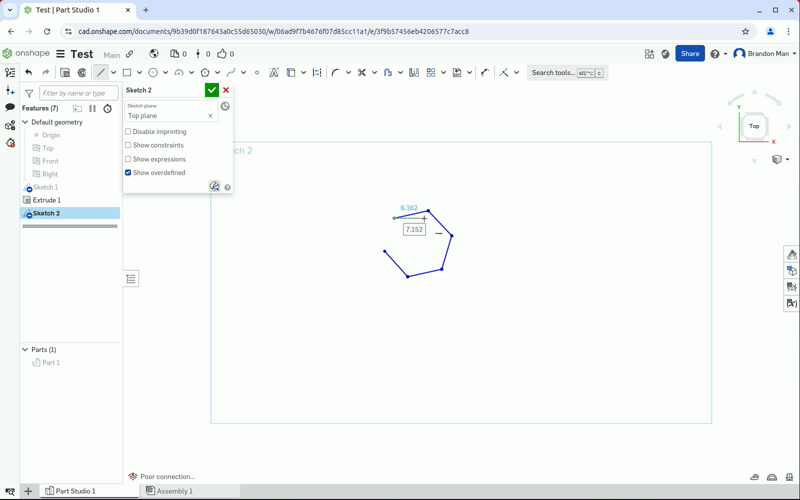
key_down(shift)
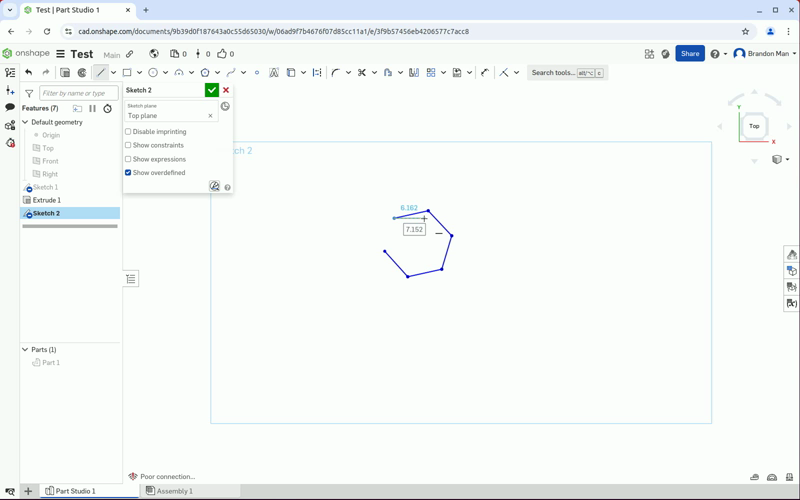
mouse_move(384, 251)
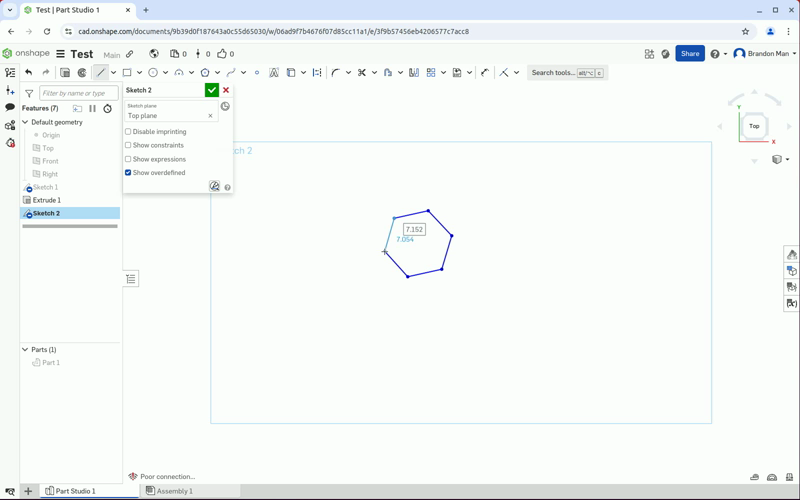
key_up(shift)
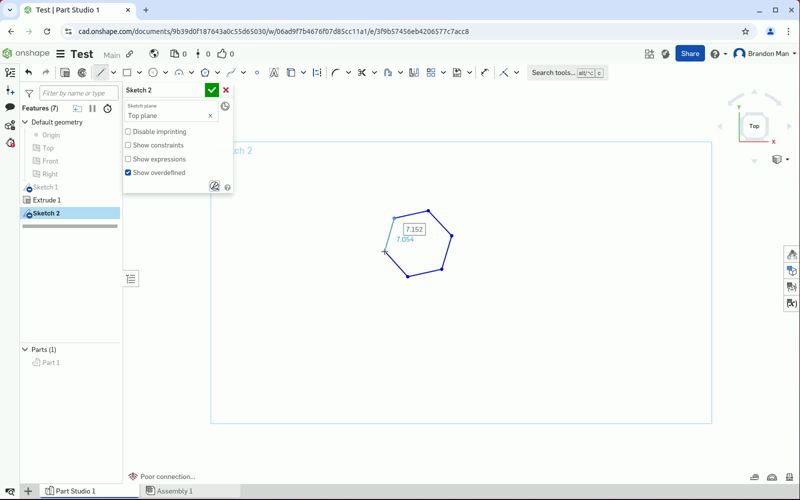
click(384, 251)
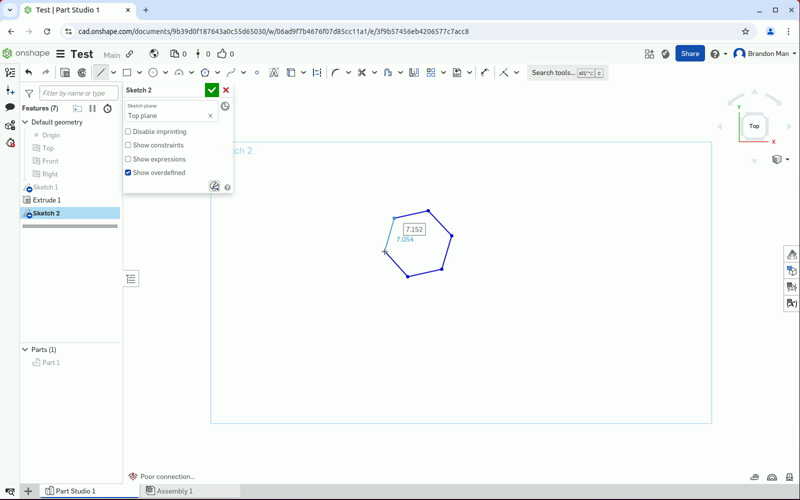
key(esc)
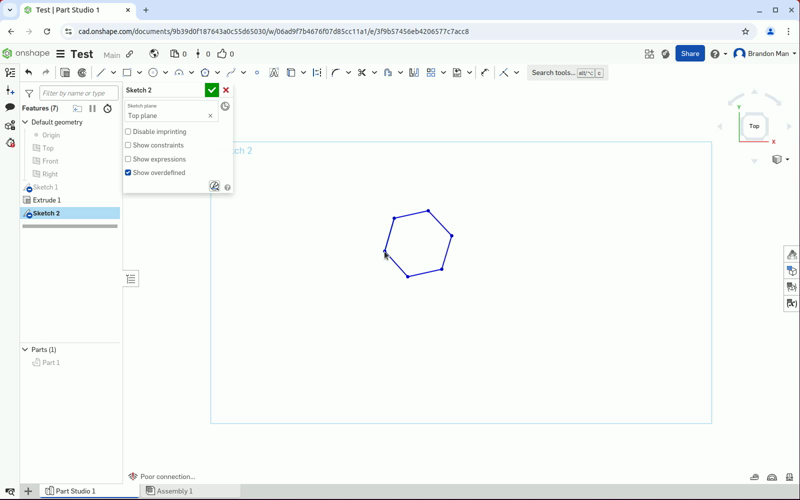
mouse_move(432, 256)
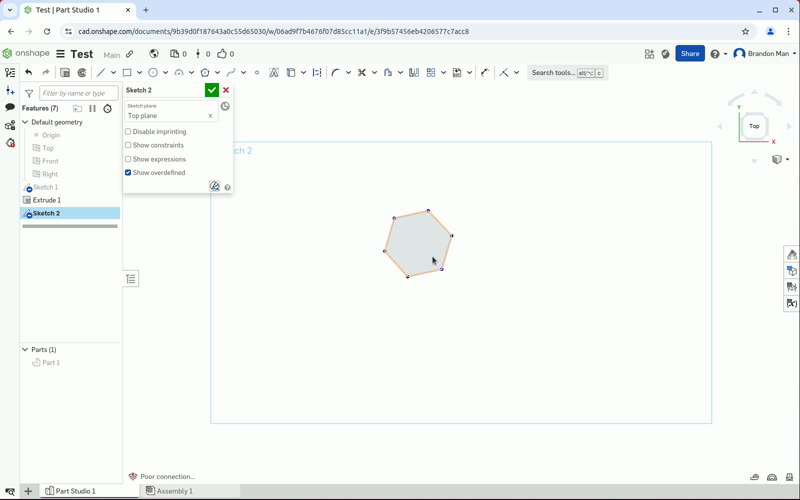
click(432, 256)
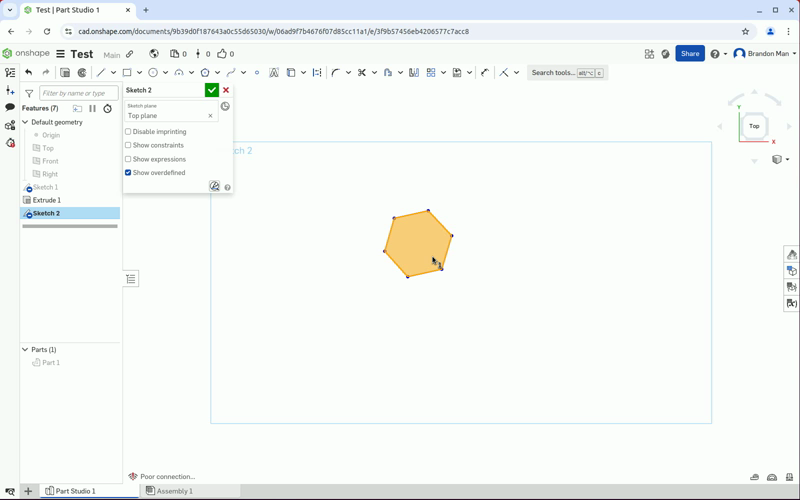
mouse_move(73, 352)
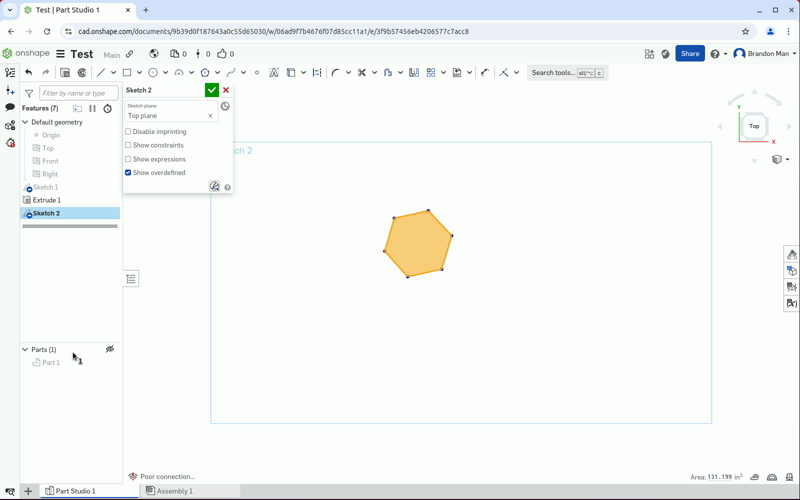
key(shift+y)
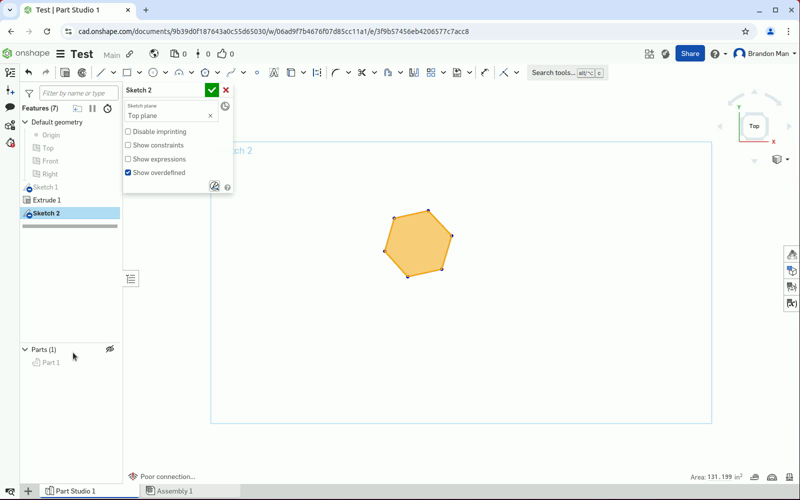
key(shift+e)
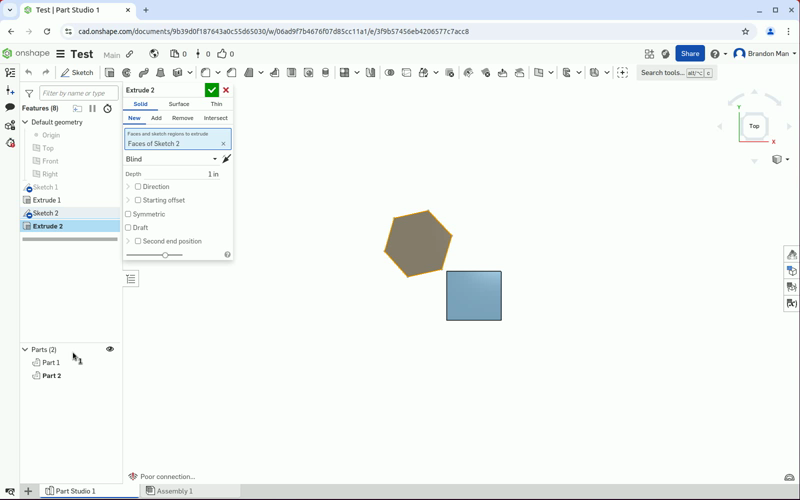
mouse_move(143, 106)
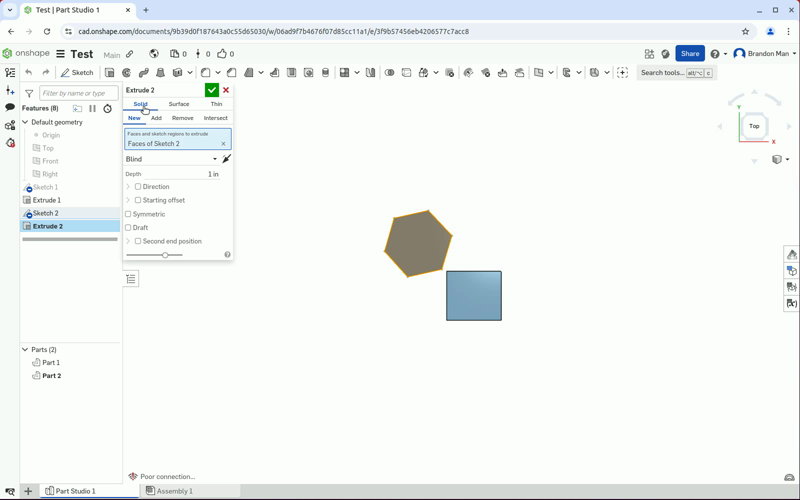
click(143, 106)
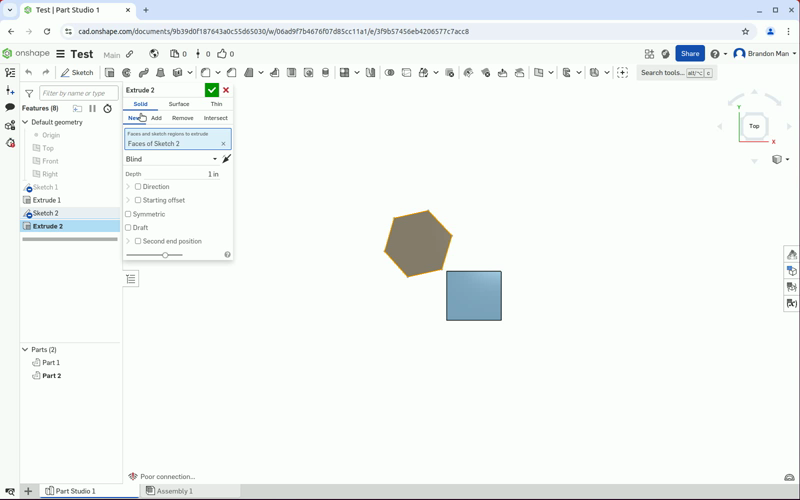
mouse_move(137, 120)
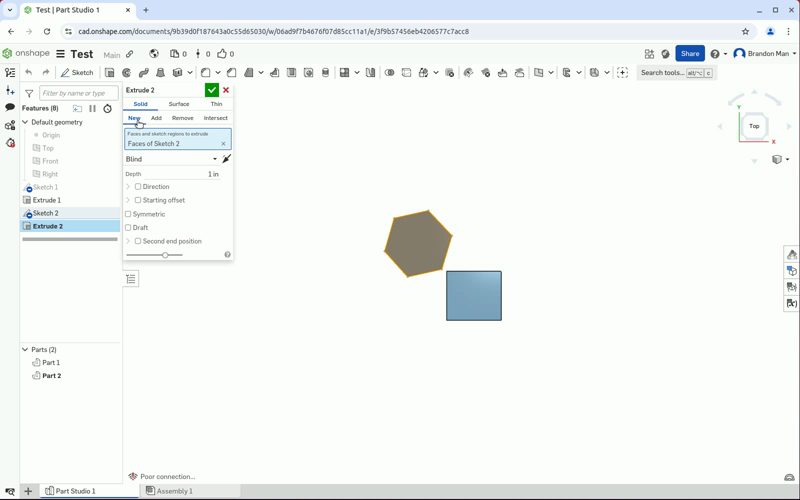
click(137, 120)
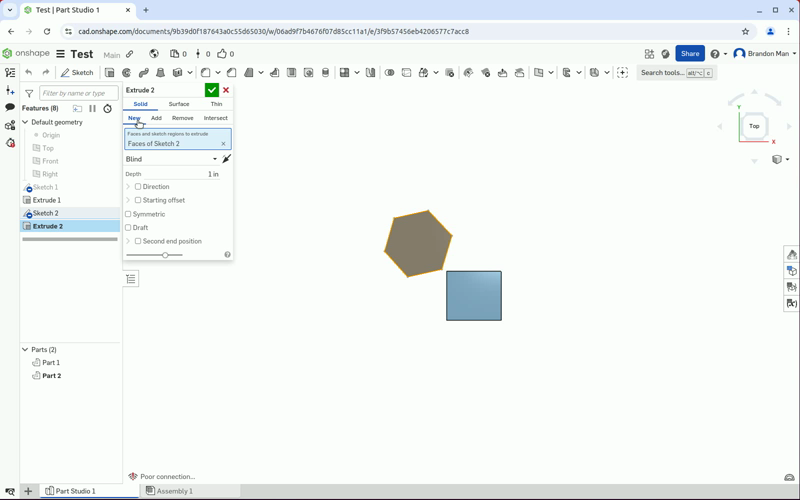
key(tab, 4)
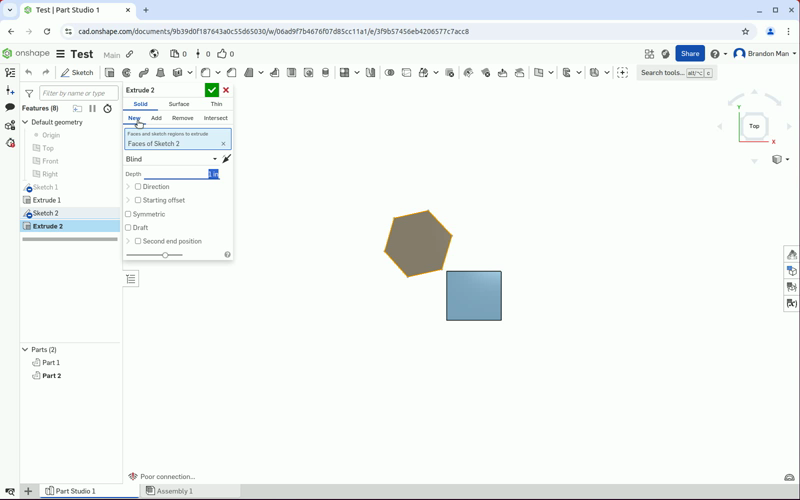
text(-23.108)
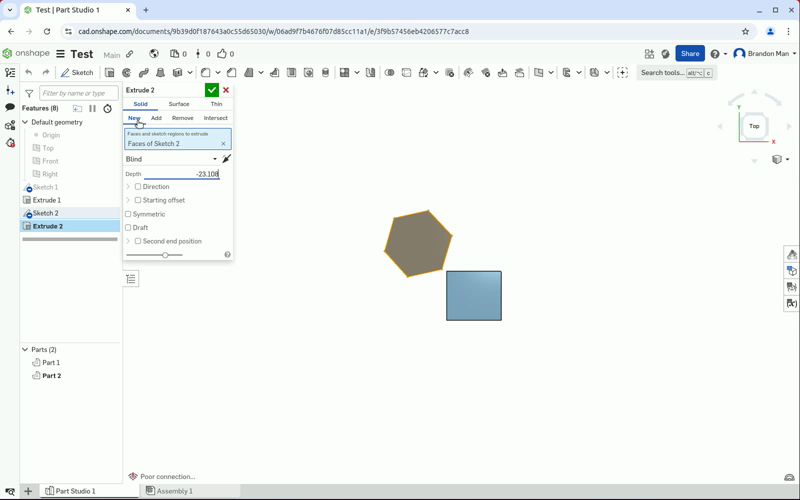
key(enter)
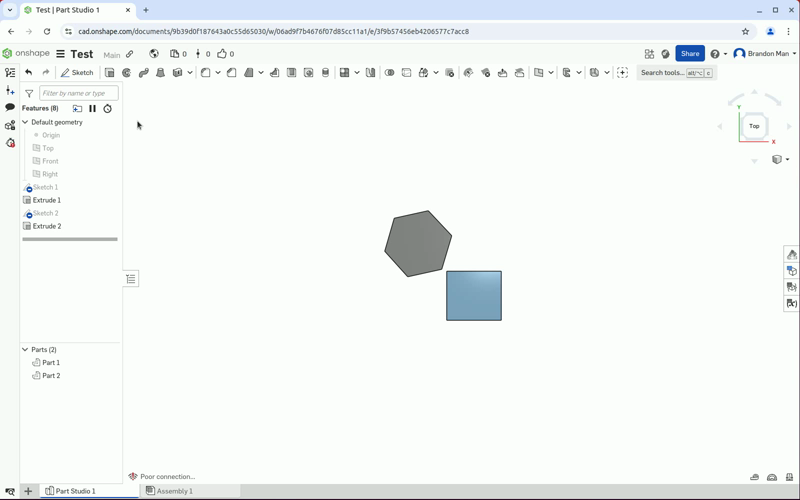
key(shift+h)
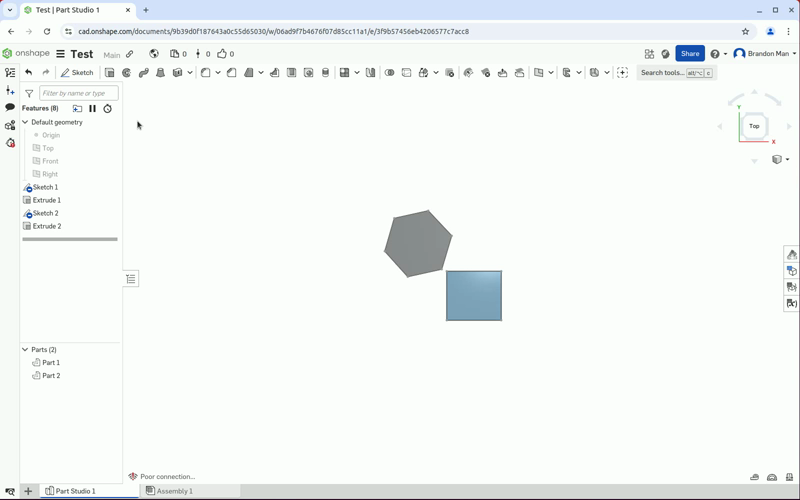
key(shift+h)
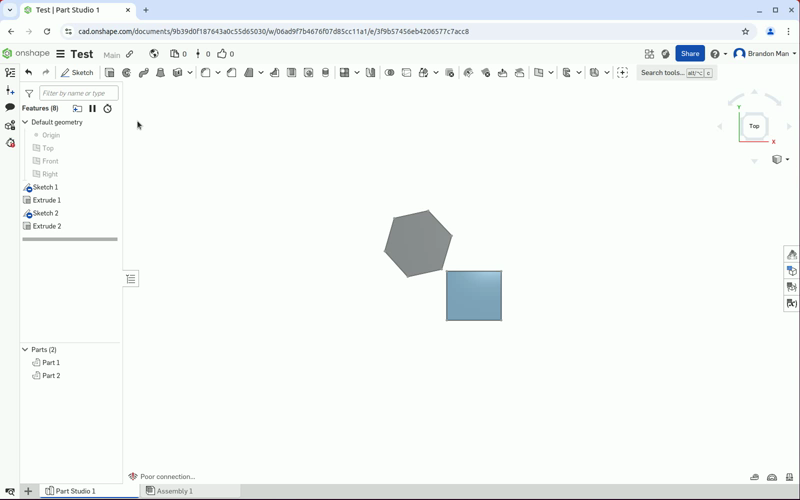
key(shift+7)
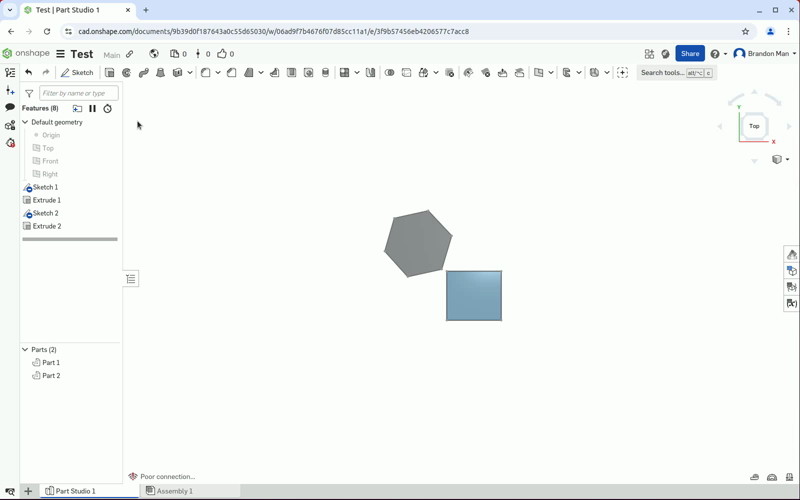
key(up, 3)
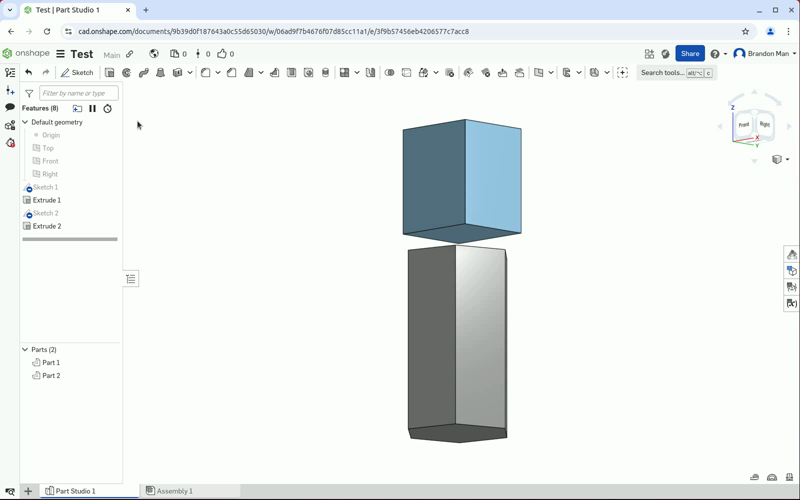
key(left, 3)
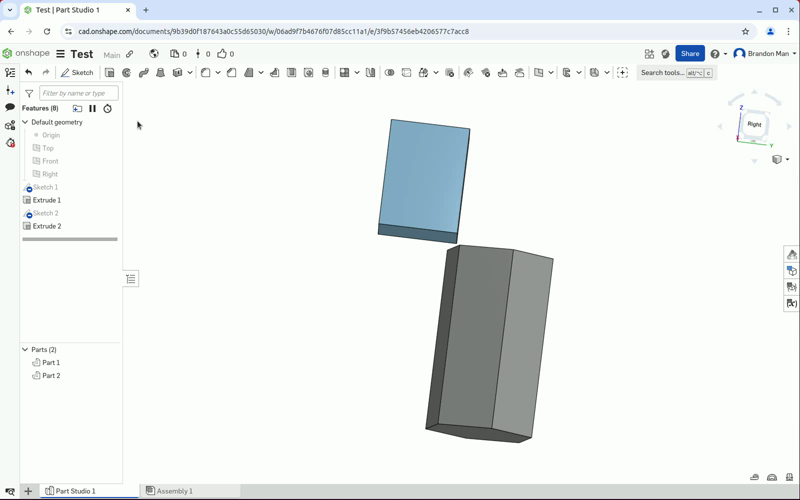
key(right, 3)
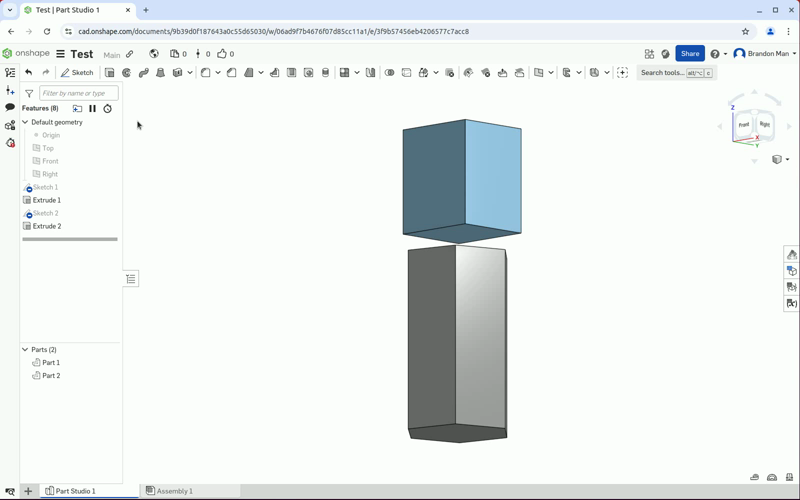
key(down, 3)
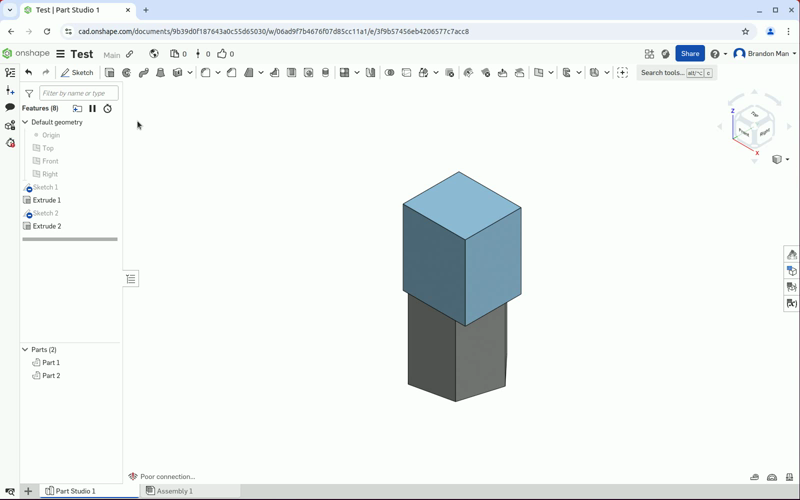
mouse_move(73, 189)
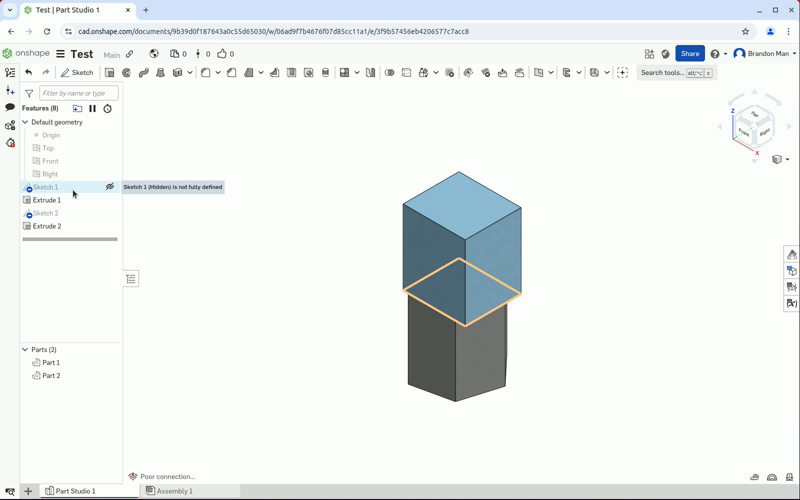
click(73, 189)